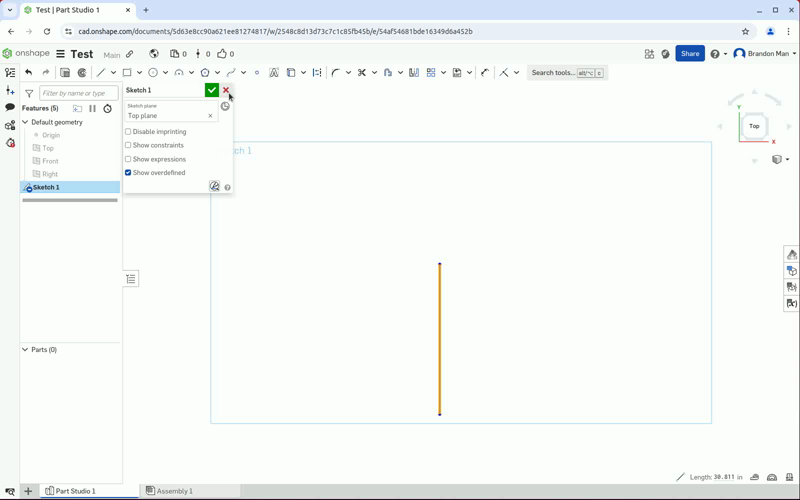
key(shift+h)
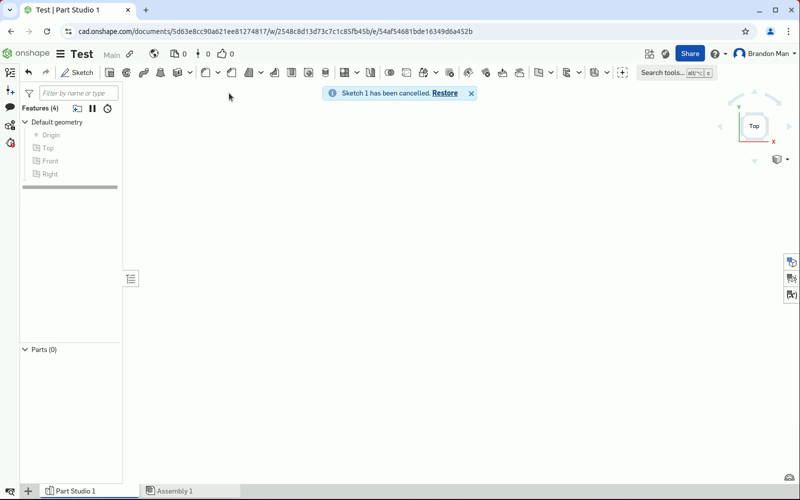
mouse_move(73, 352)
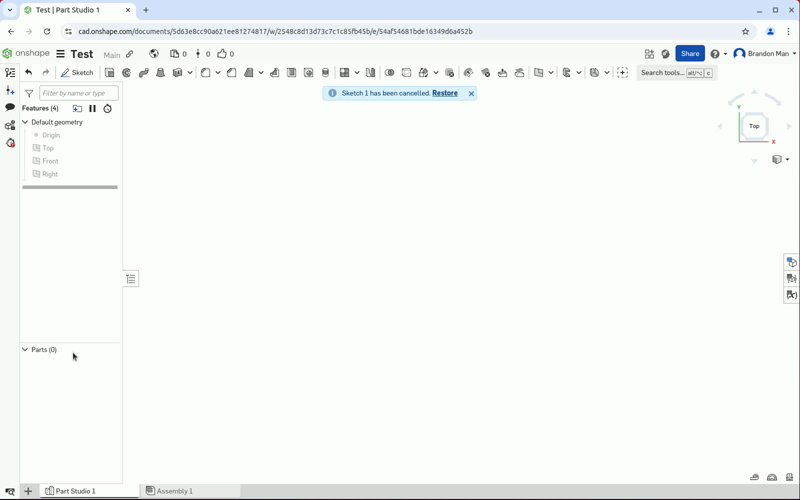
key(y)
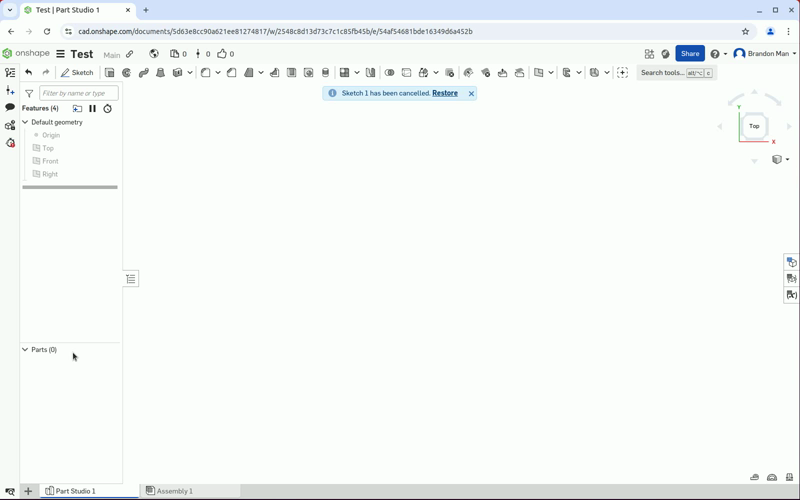
key(shift+p)
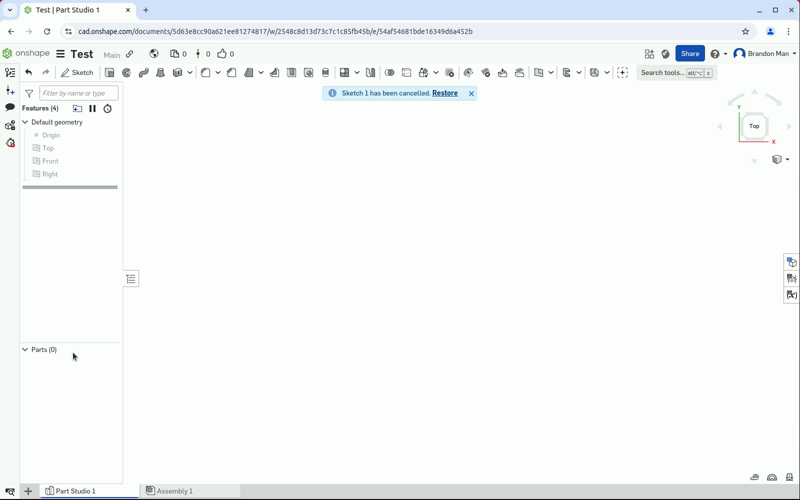
key(space)
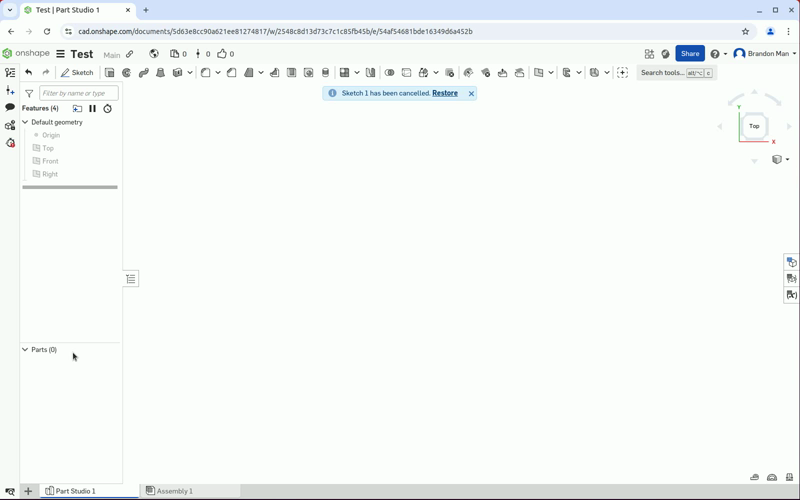
key_down(shift)
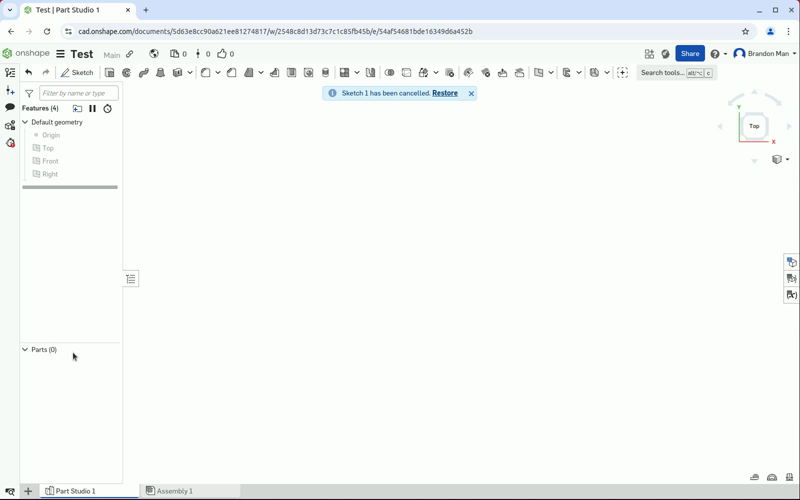
key(up)
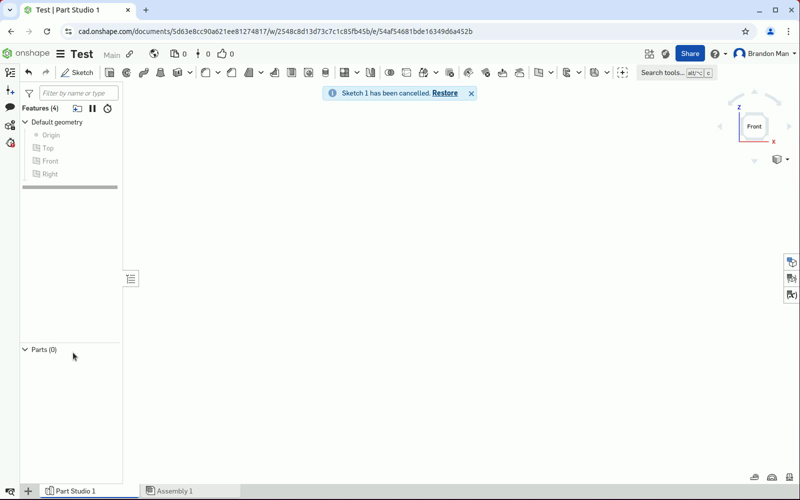
key_up(shift)
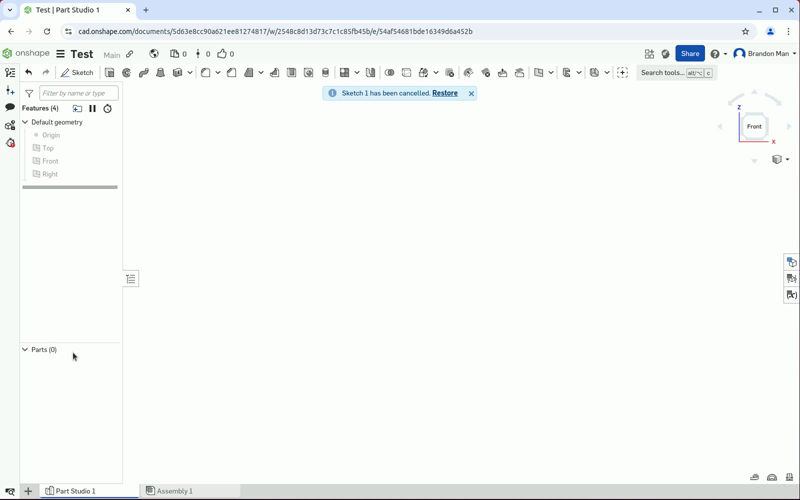
mouse_move(73, 352)
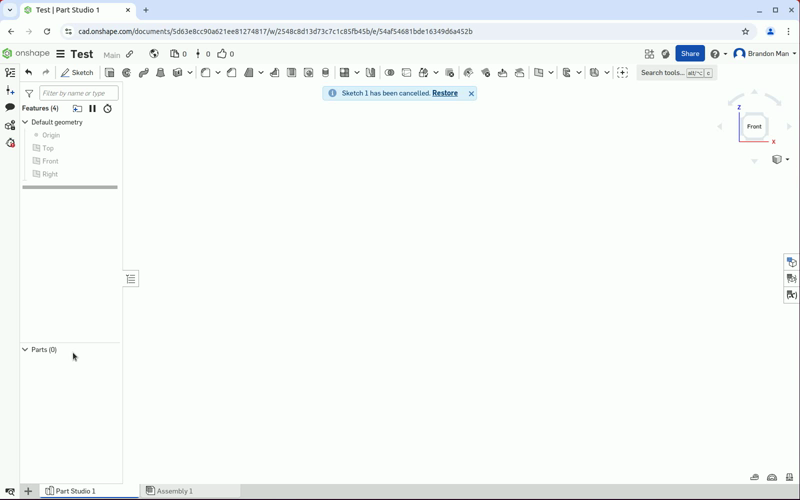
key(shift+y)
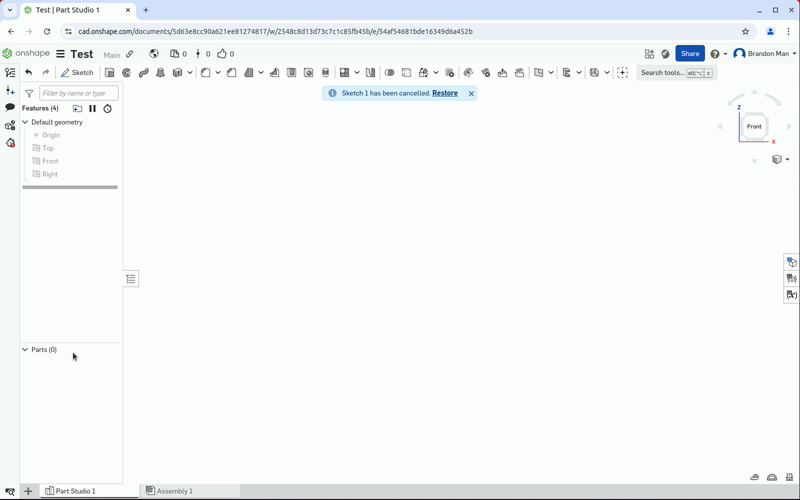
key(shift+s)
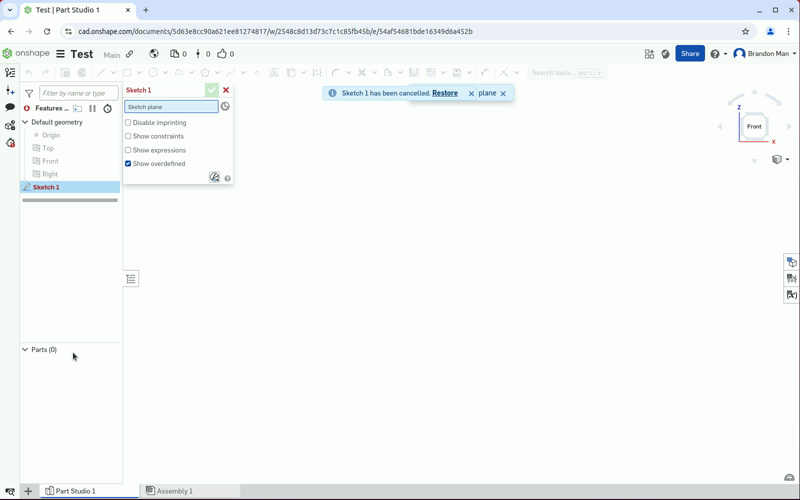
mouse_move(73, 163)
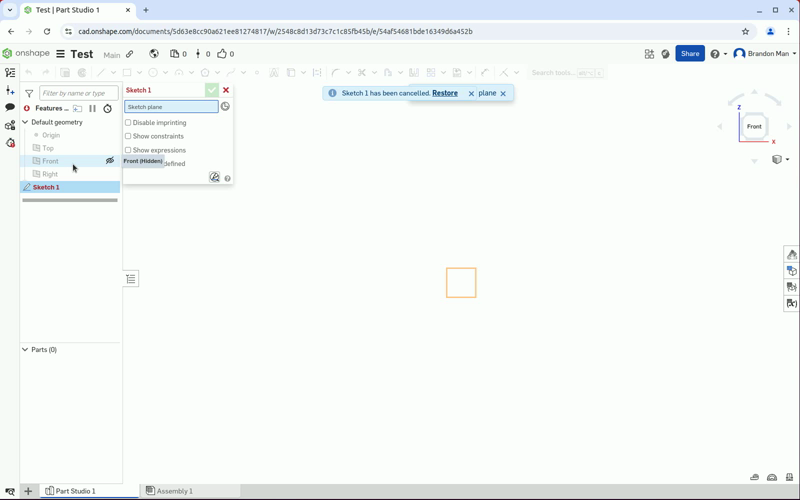
click(73, 163)
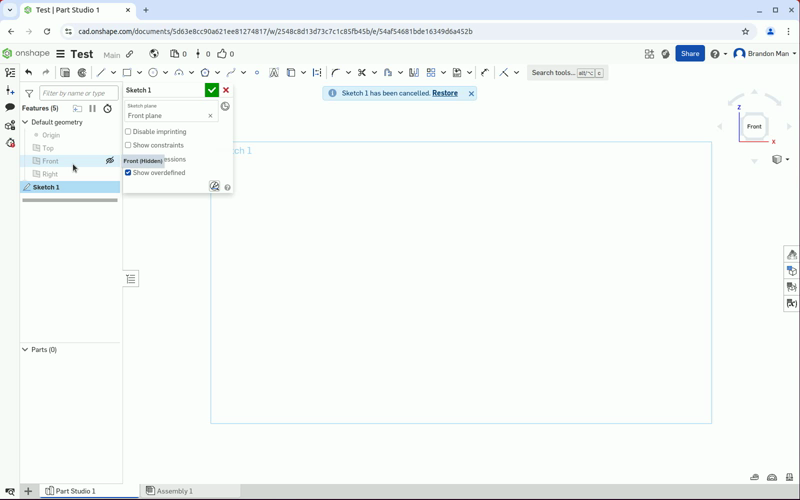
mouse_move(73, 352)
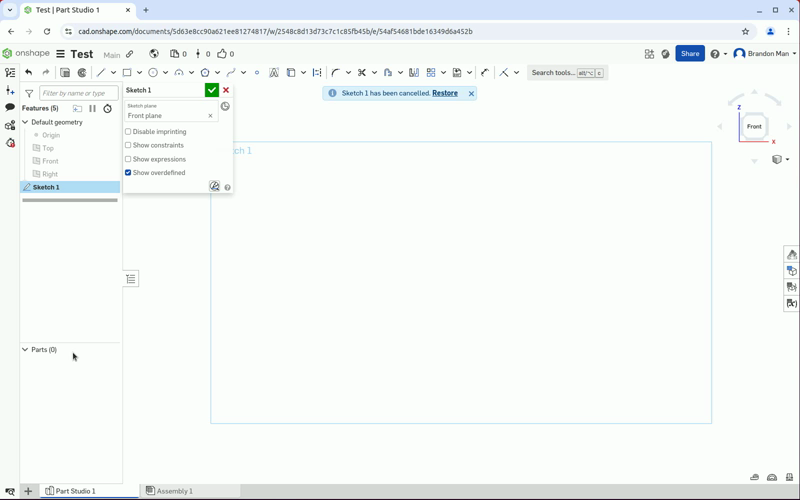
key(y)
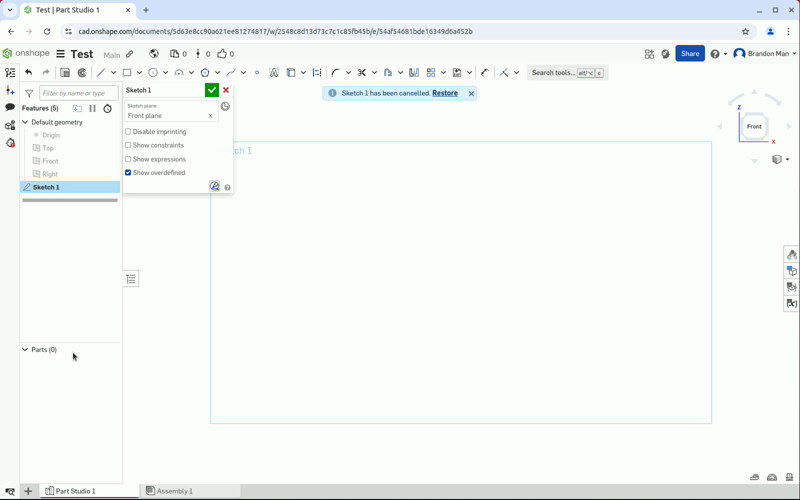
key(l)
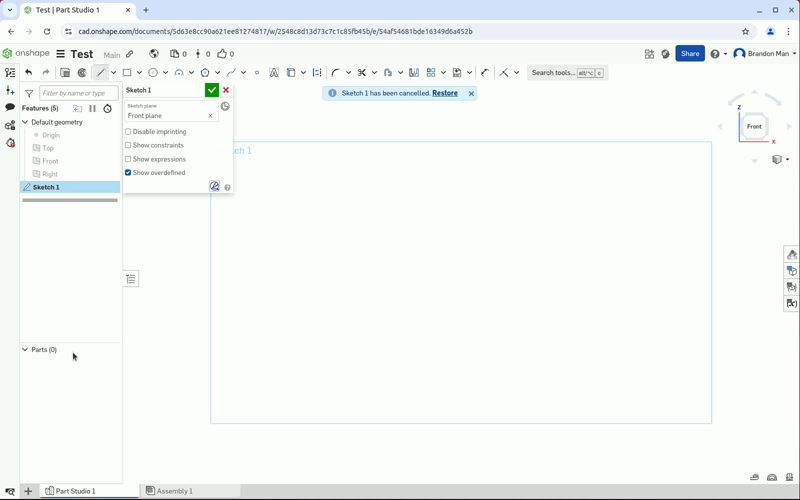
key_down(shift)
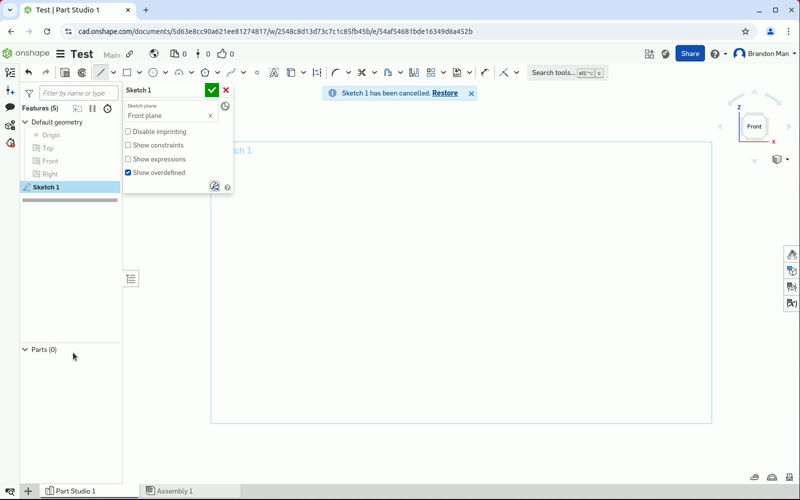
mouse_move(406, 341)
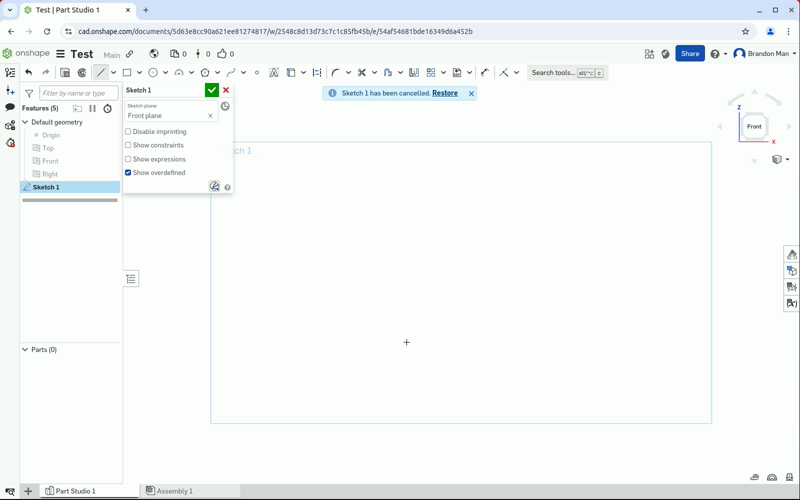
click(406, 341)
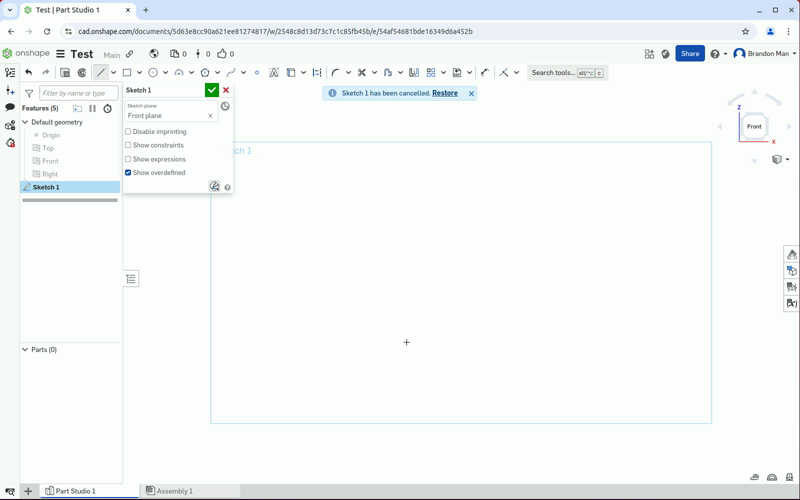
key_up(shift)
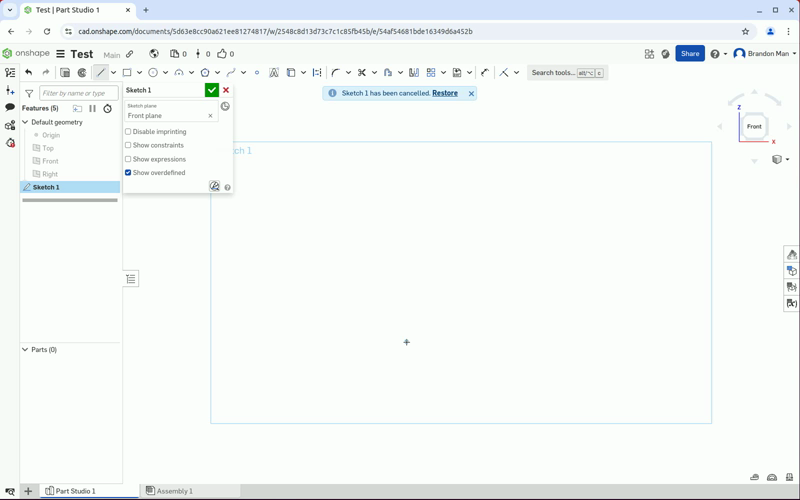
key_down(shift)
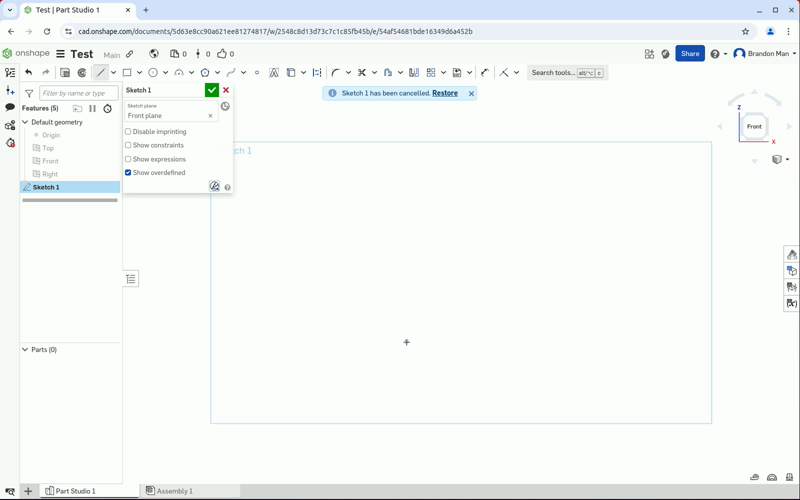
mouse_move(515, 341)
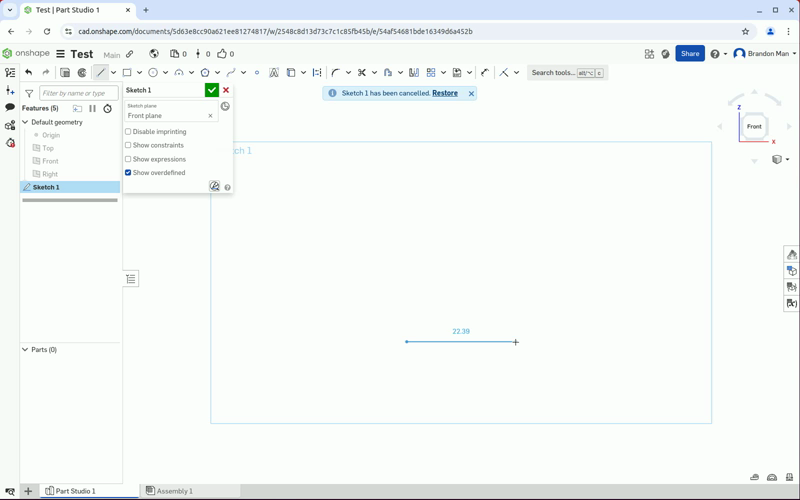
click(515, 341)
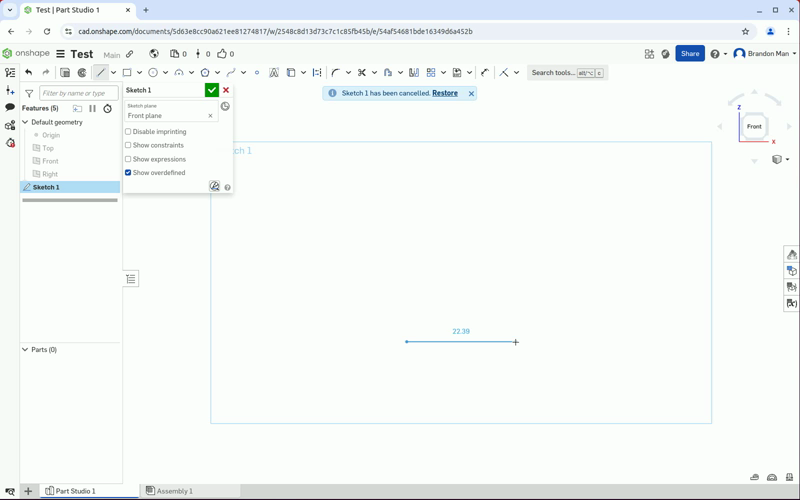
key_up(shift)
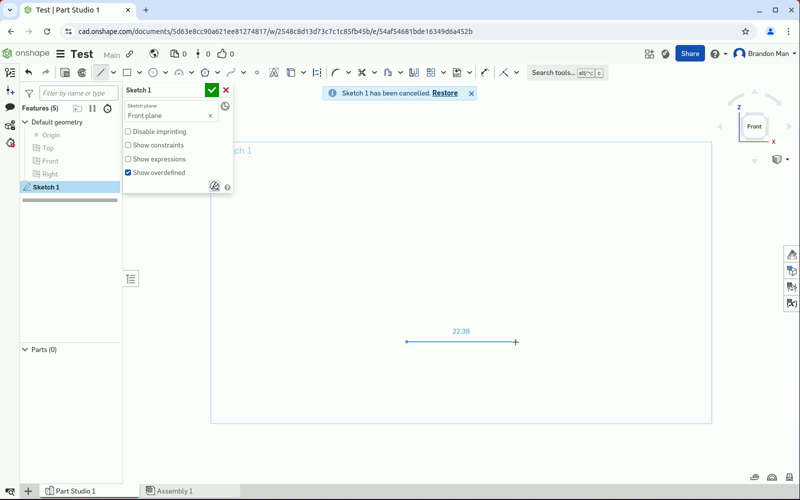
key_down(shift)
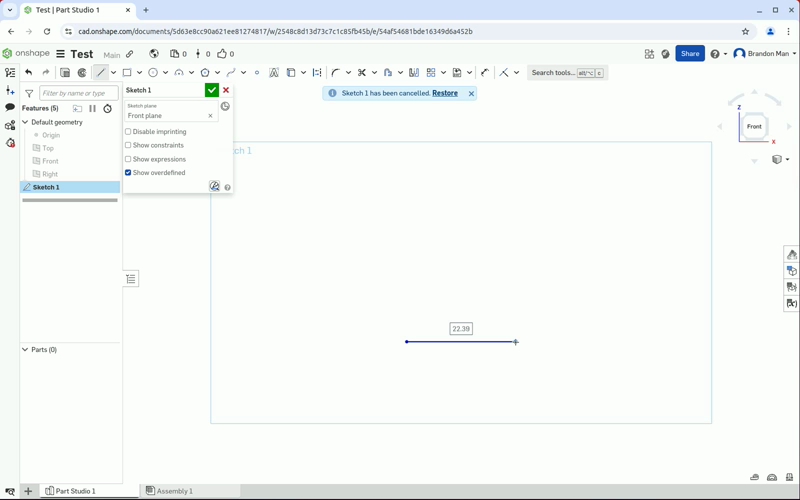
mouse_move(515, 226)
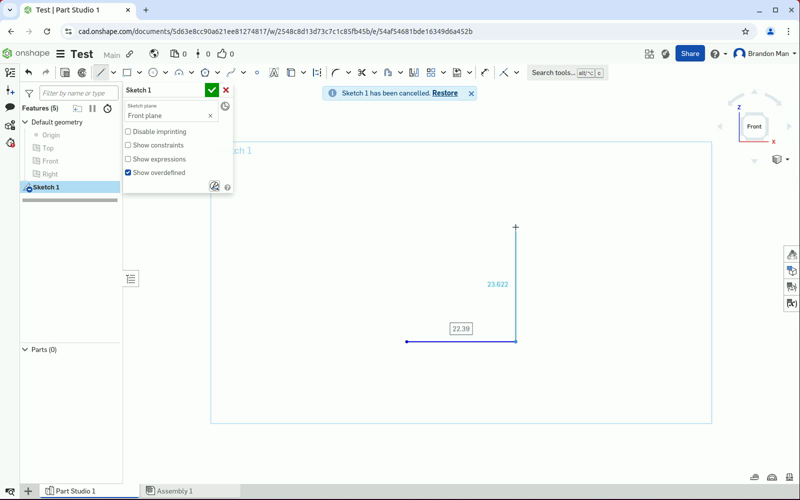
click(515, 226)
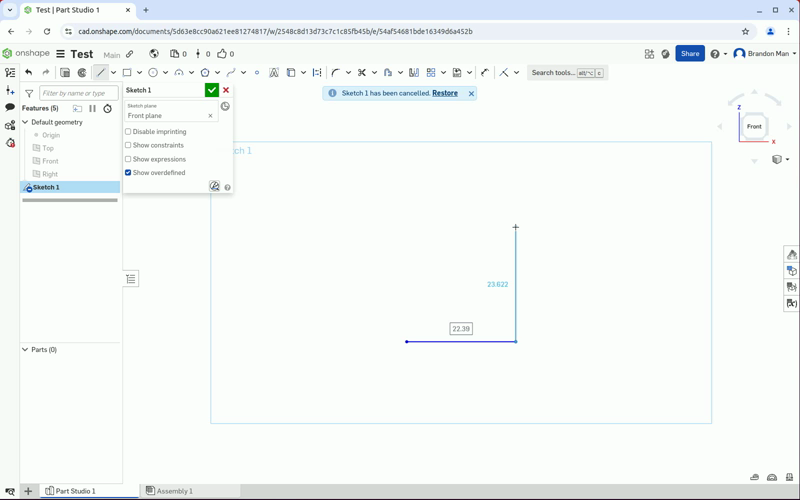
key_up(shift)
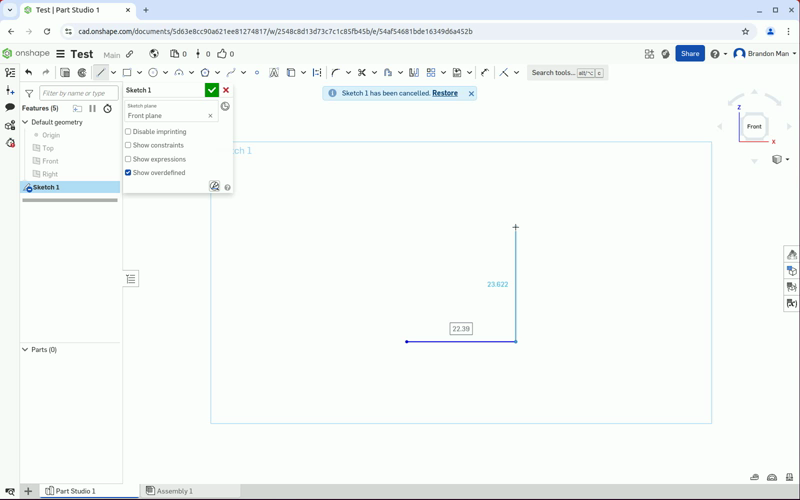
key_down(shift)
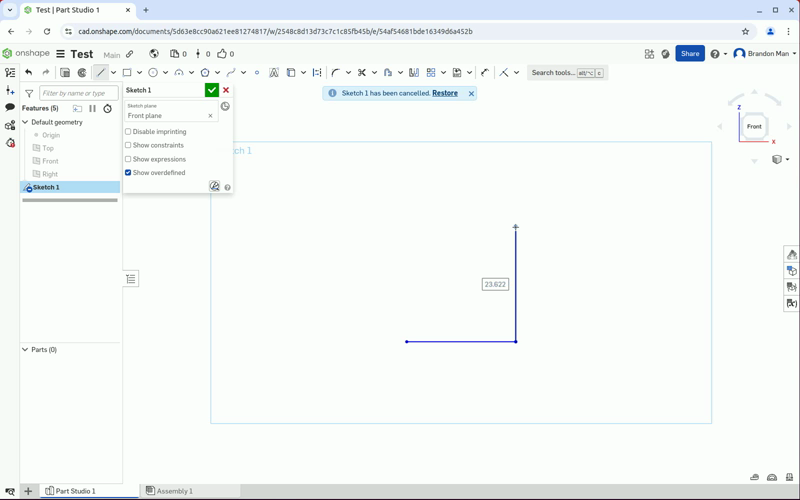
mouse_move(406, 226)
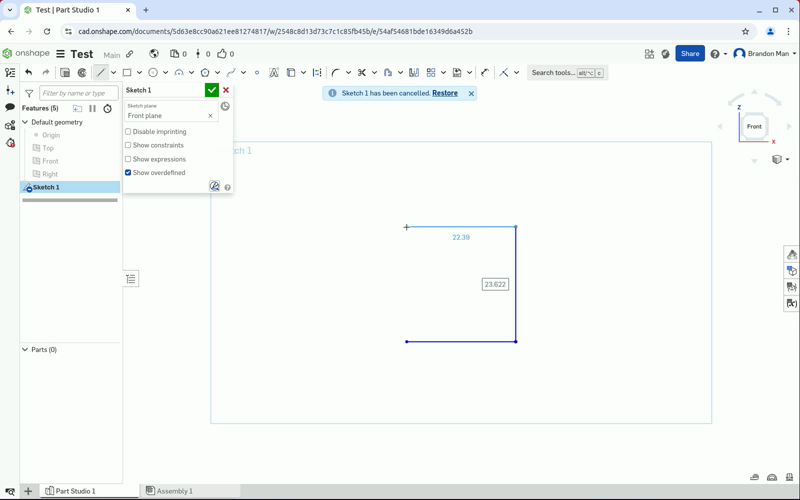
click(406, 226)
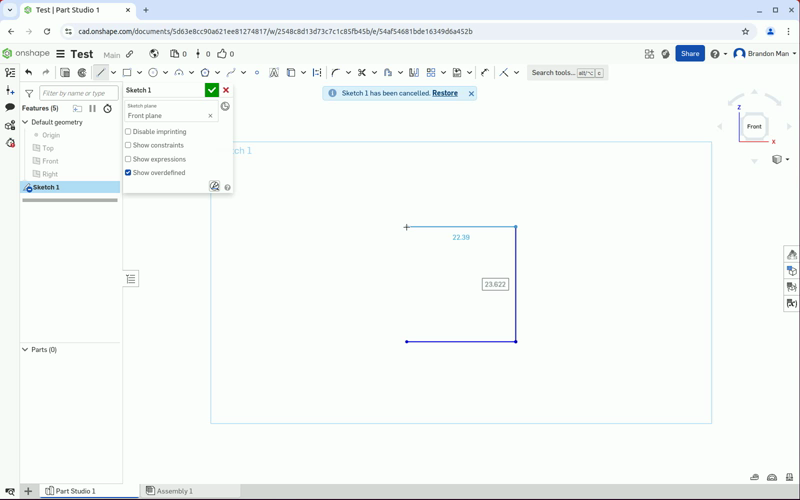
key_up(shift)
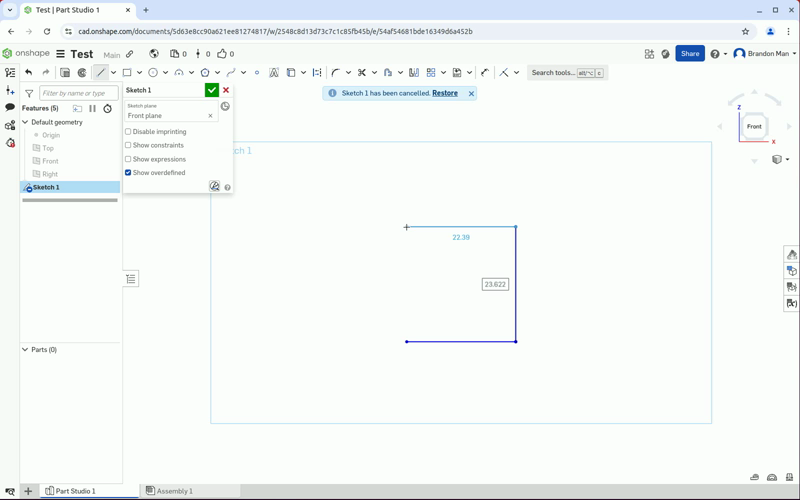
key_down(shift)
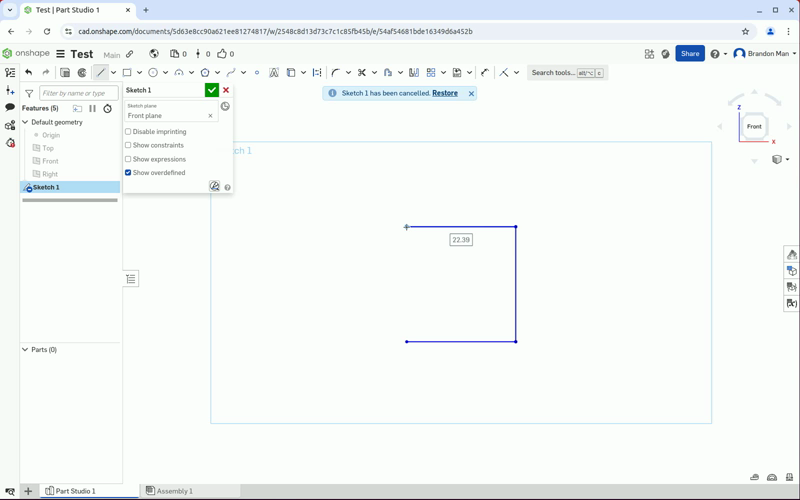
mouse_move(406, 341)
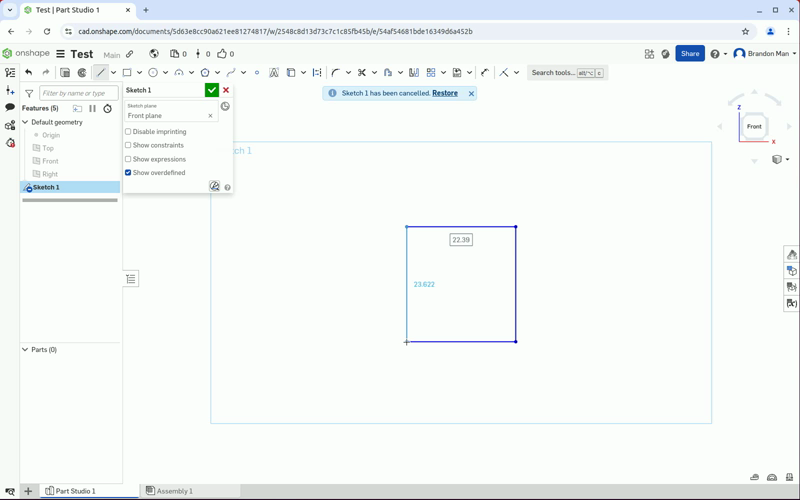
key_up(shift)
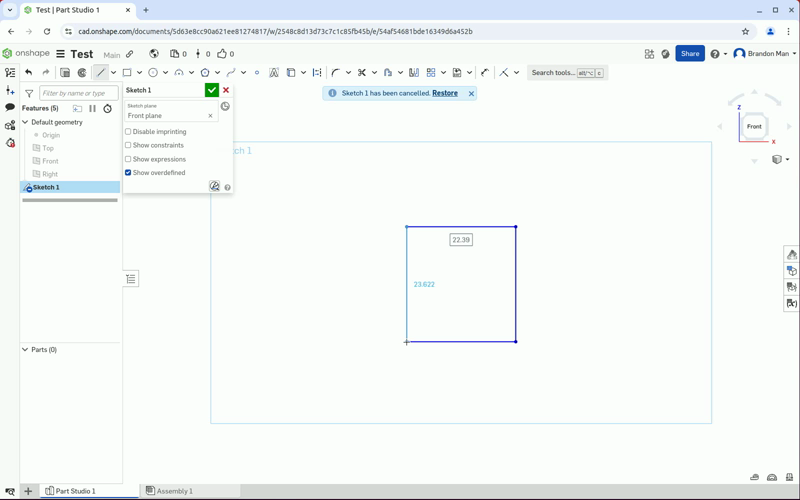
click(406, 341)
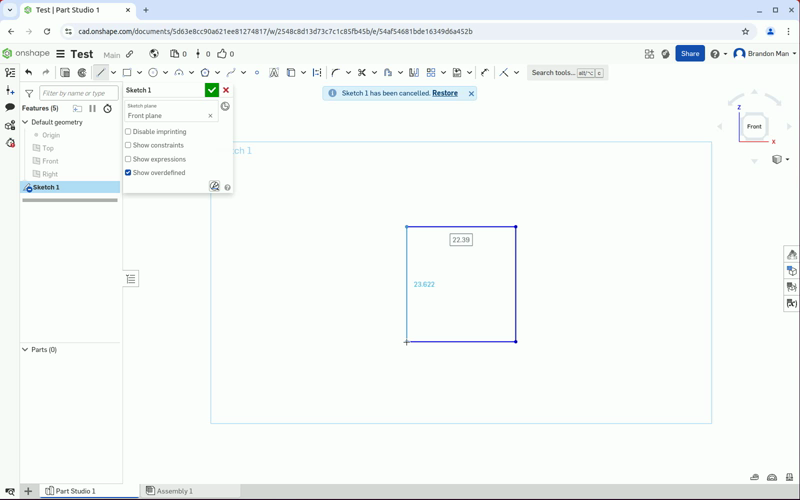
key(esc)
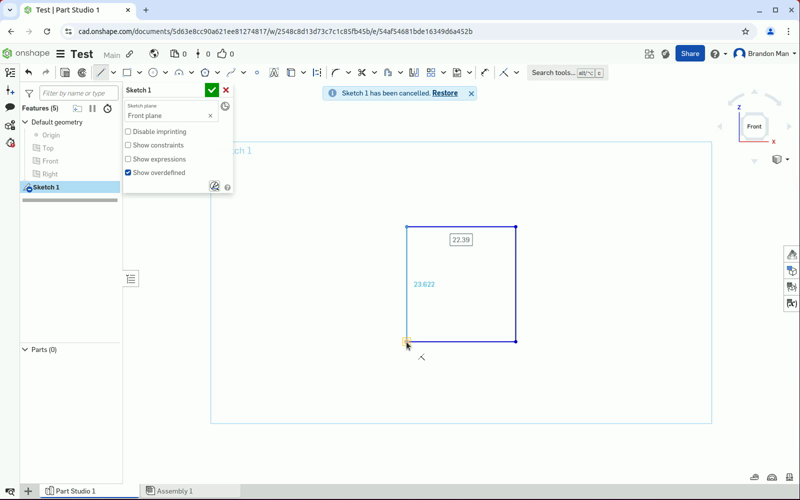
mouse_move(427, 293)
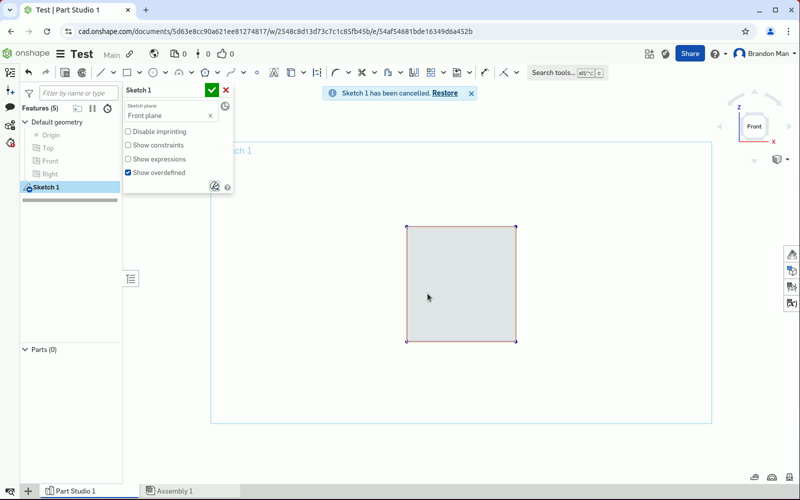
click(427, 293)
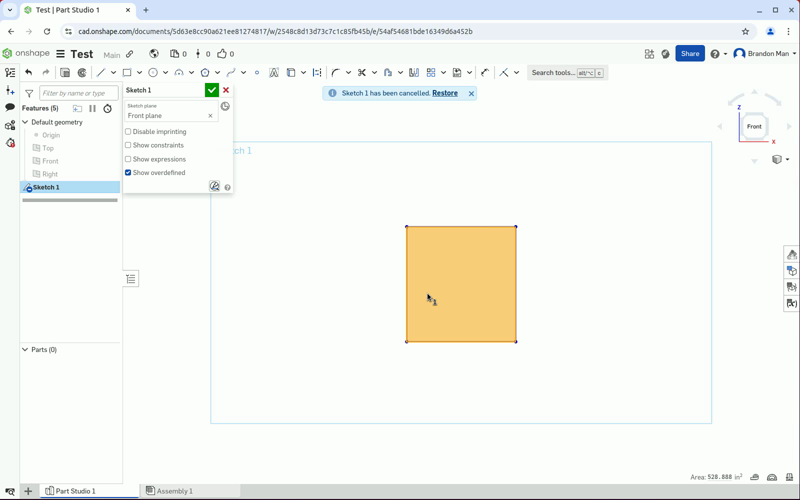
mouse_move(73, 352)
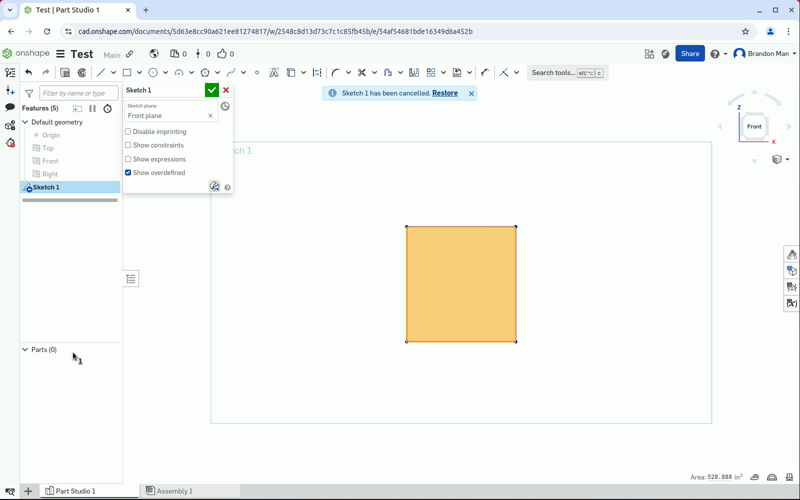
key(shift+y)
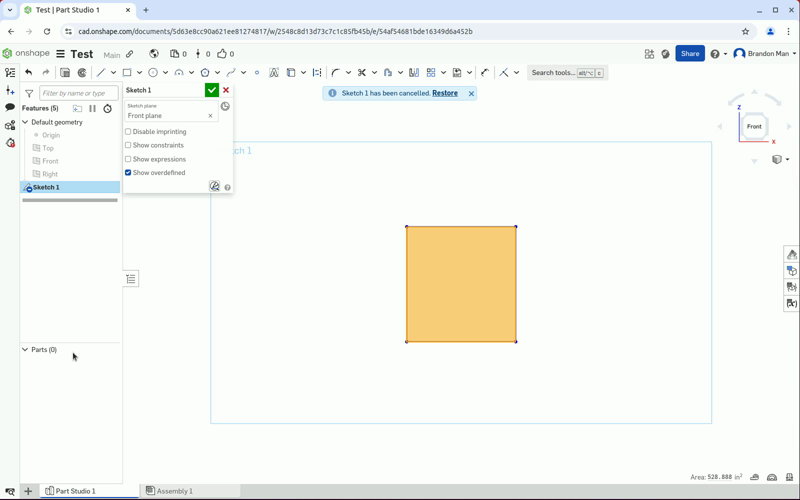
key(shift+e)
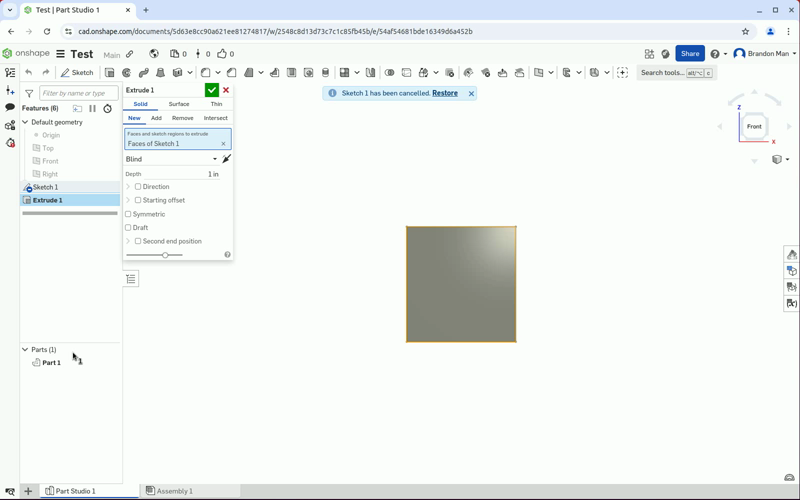
mouse_move(143, 106)
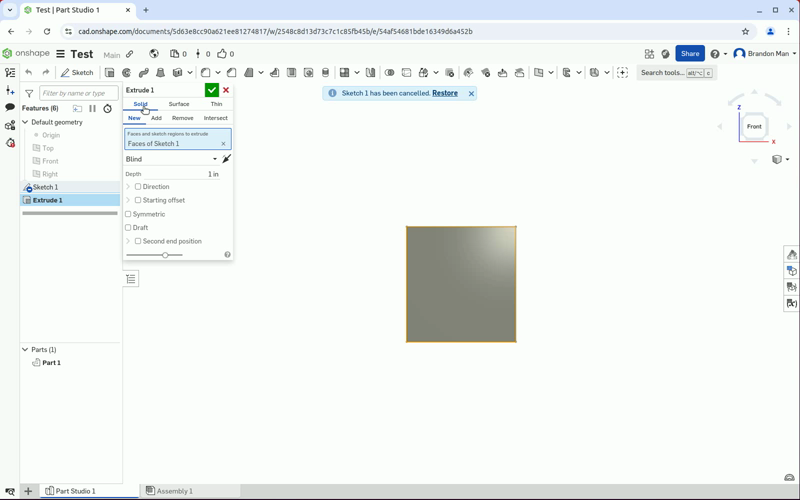
click(143, 106)
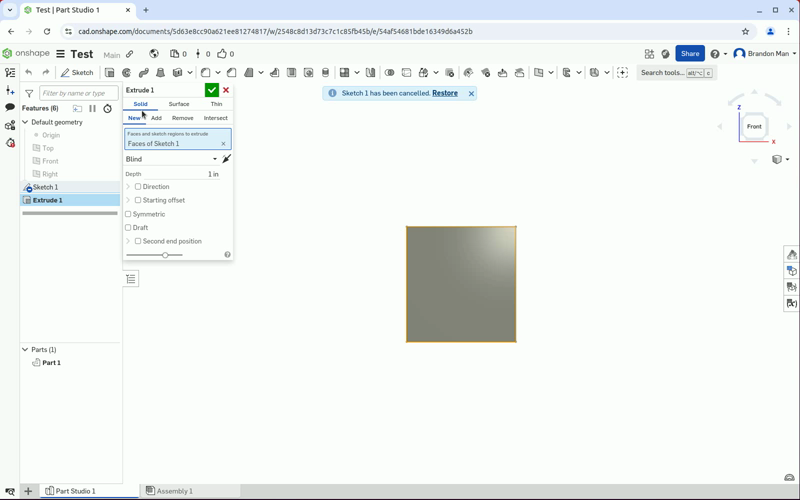
mouse_move(137, 120)
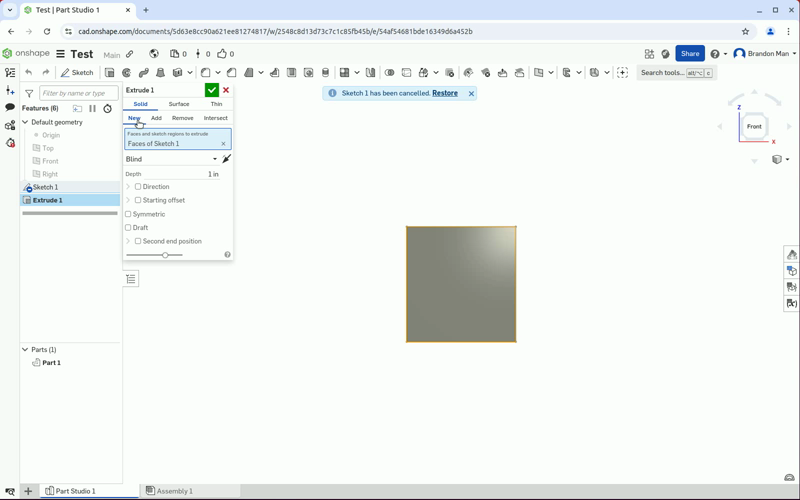
click(137, 120)
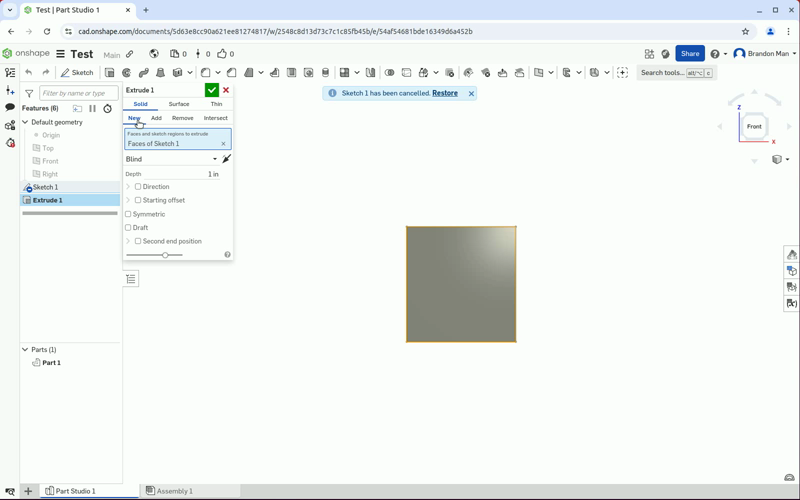
key(tab, 4)
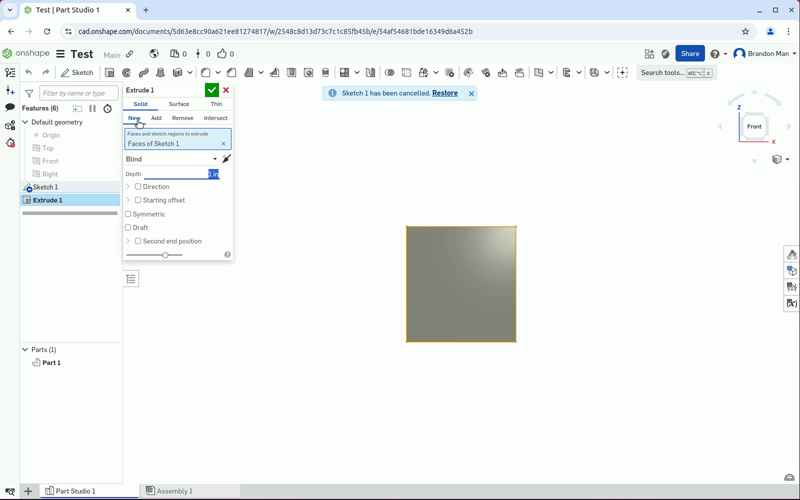
text(4.574)
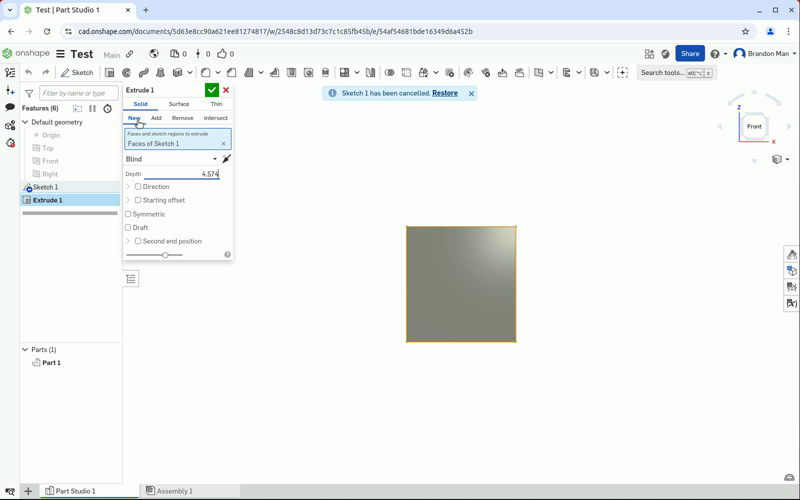
key(enter)
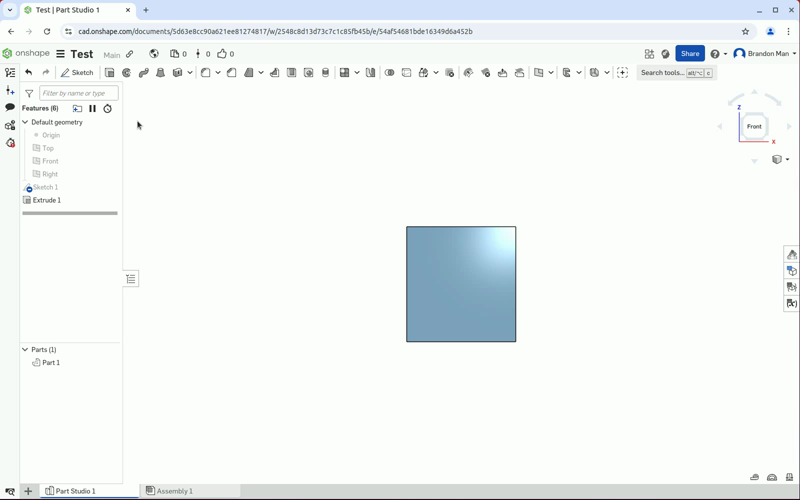
key(shift+h)
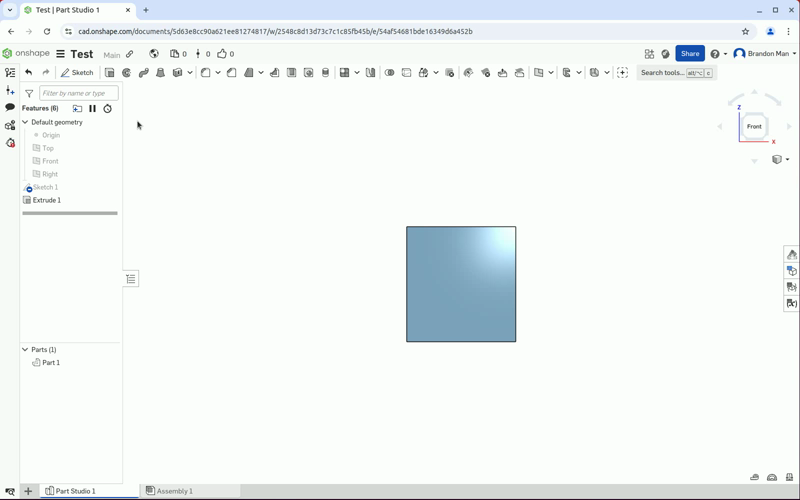
key(shift+h)
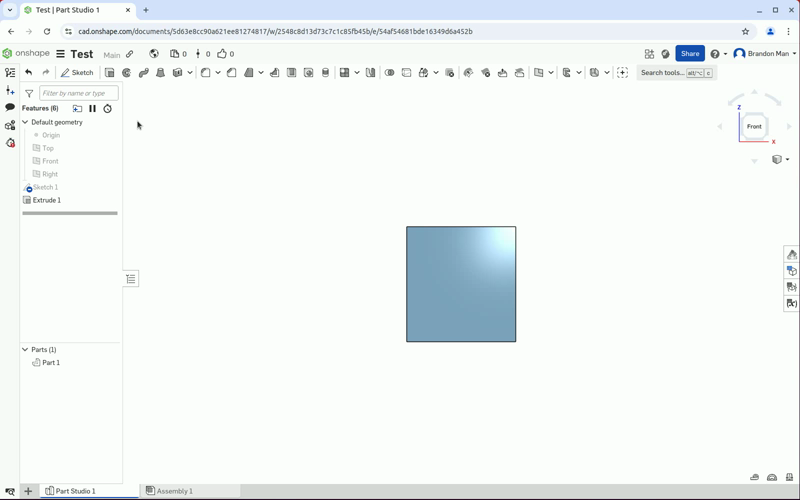
mouse_move(73, 189)
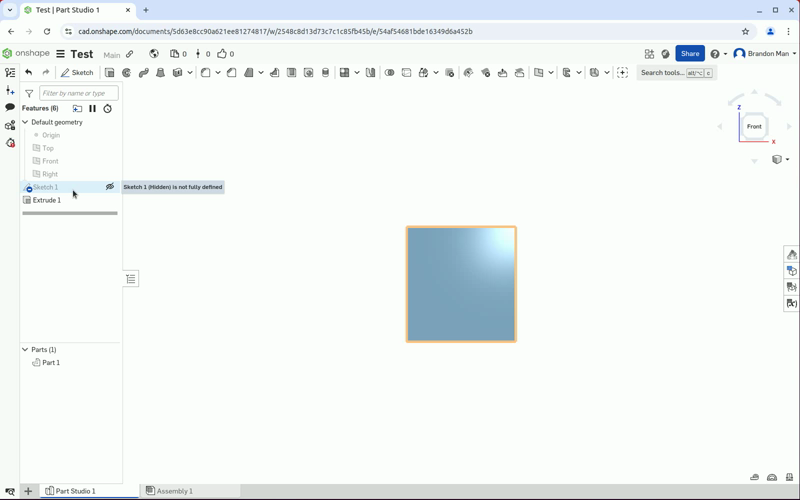
click(73, 189)
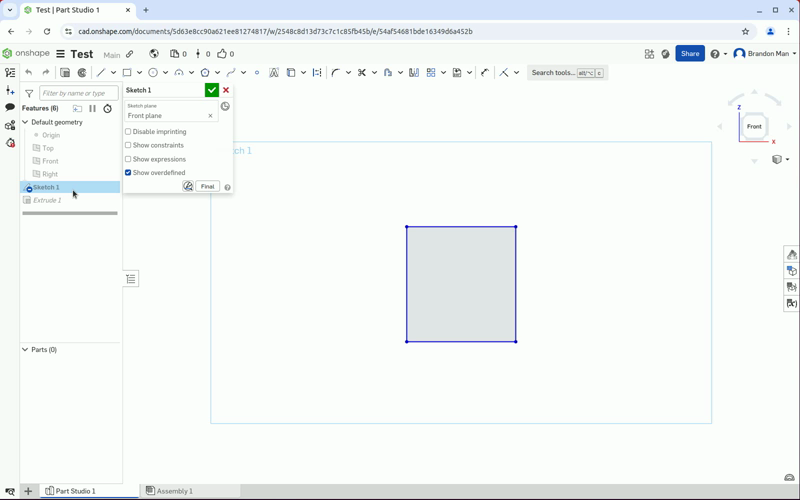
mouse_move(229, 92)
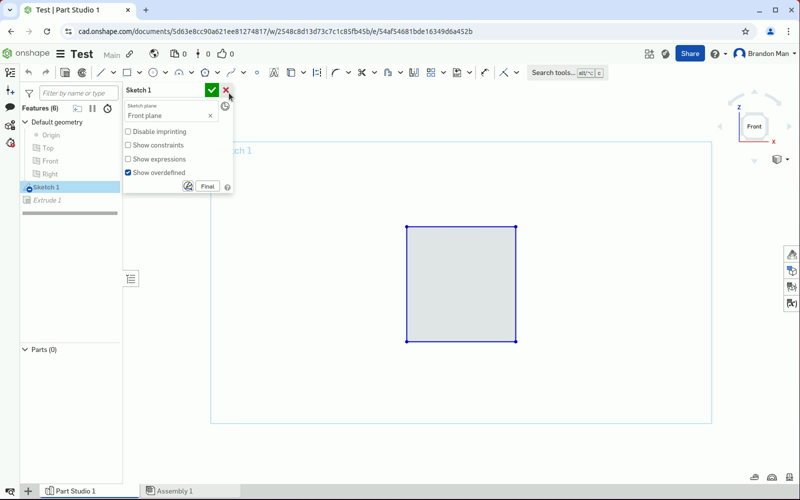
click(229, 92)
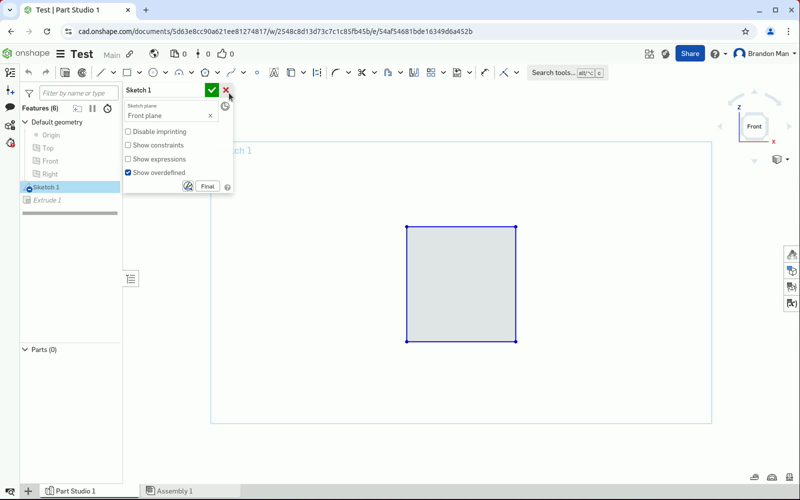
key(shift+s)
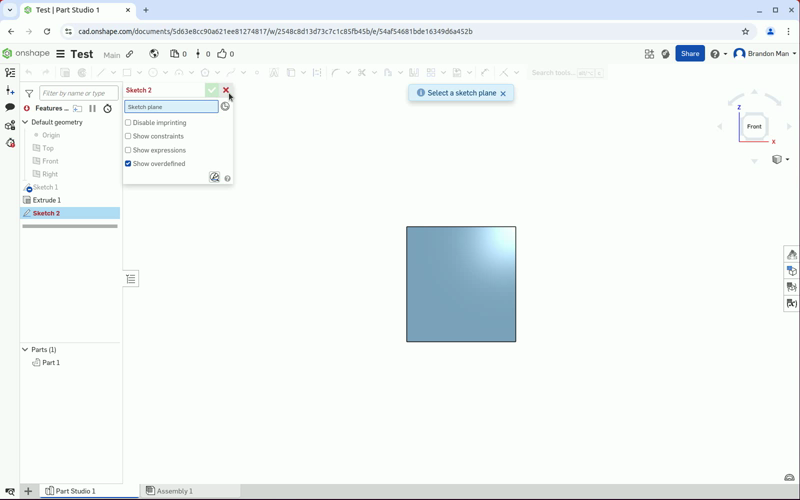
mouse_move(73, 163)
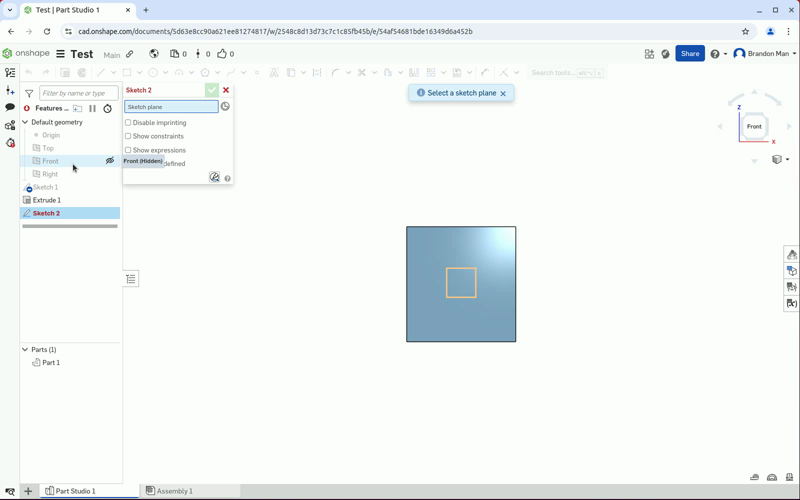
click(73, 163)
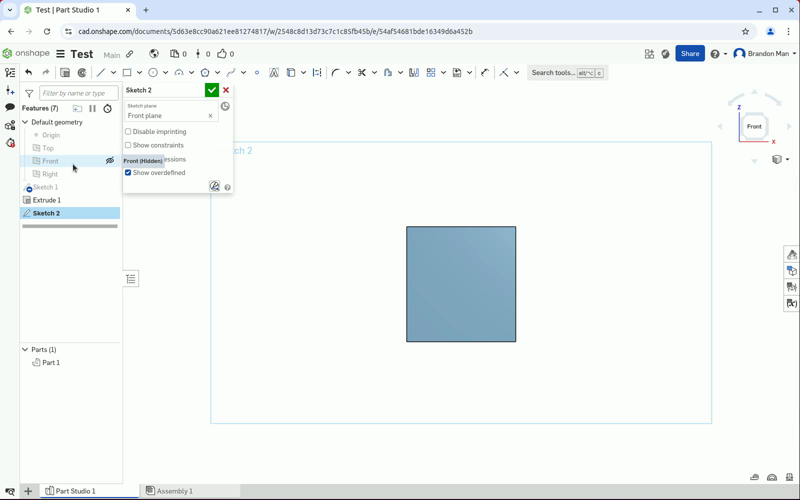
mouse_move(73, 352)
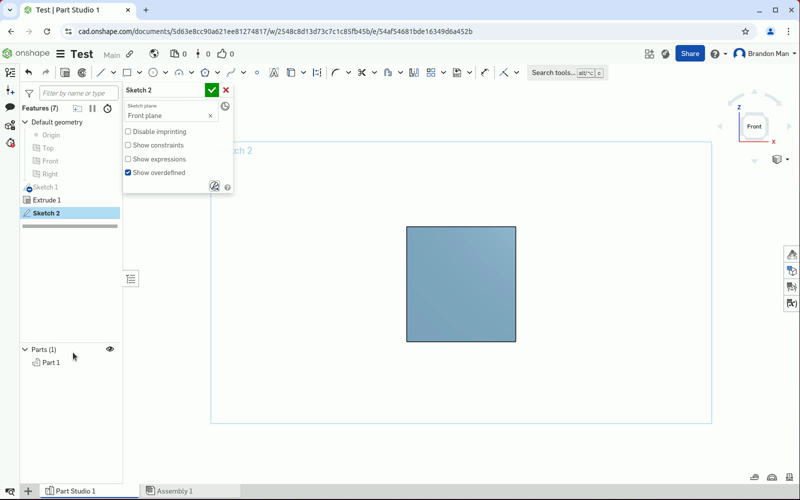
key(y)
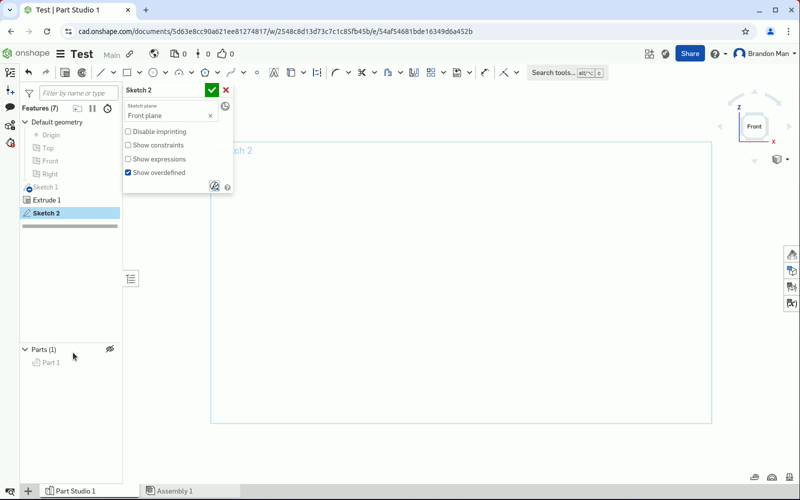
key(l)
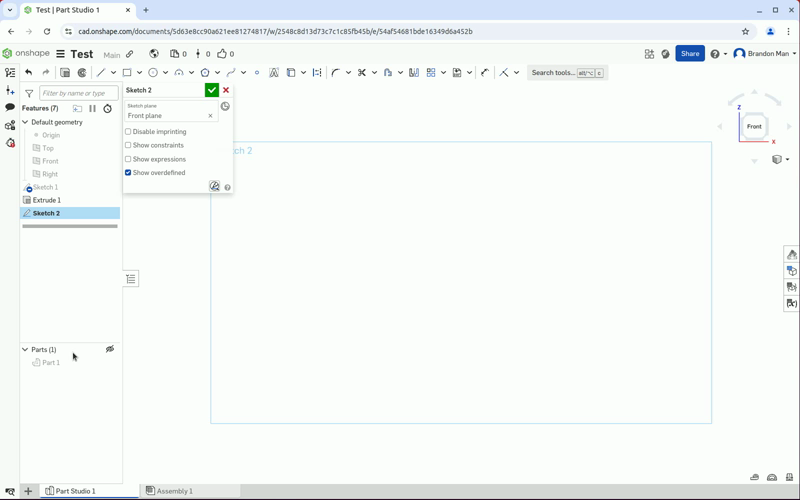
key_down(shift)
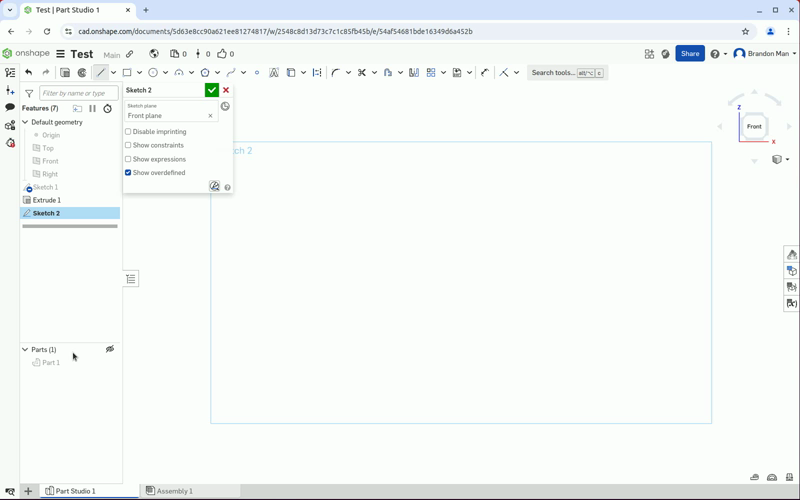
mouse_move(420, 329)
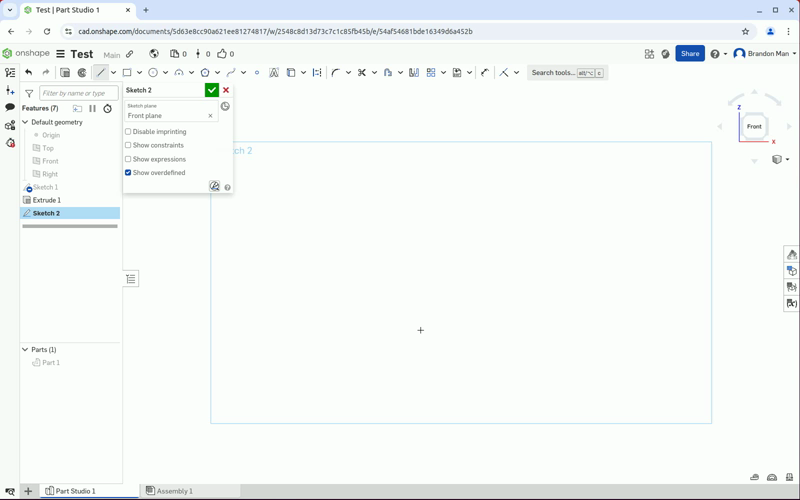
click(420, 329)
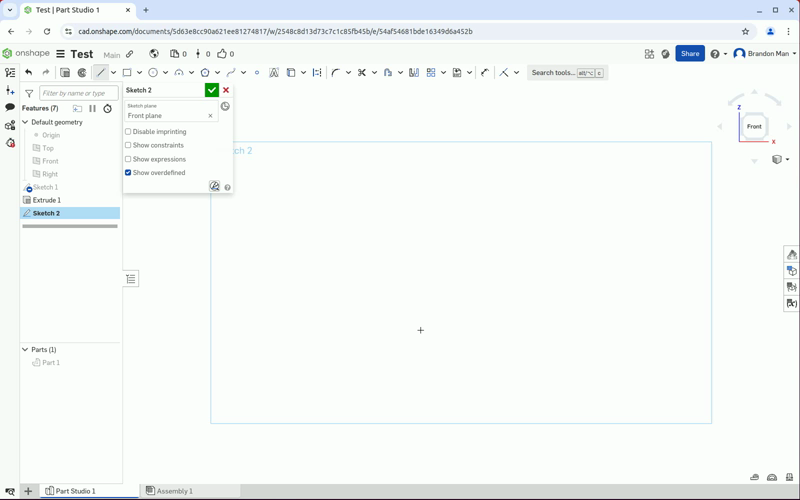
key_up(shift)
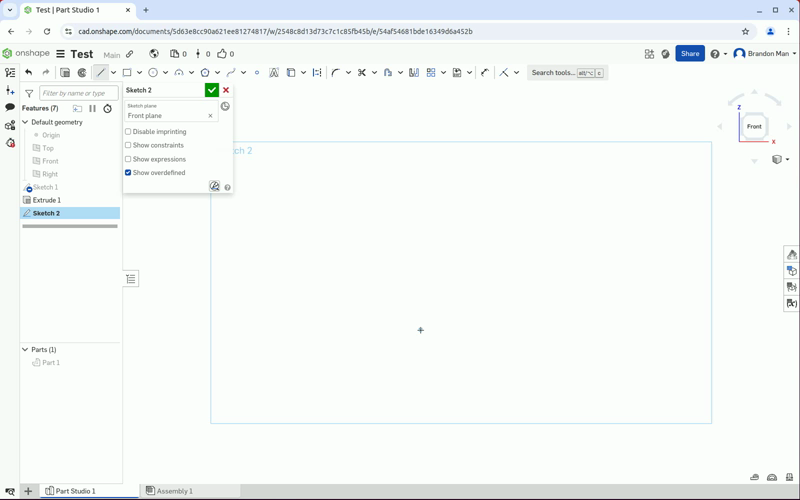
key_down(shift)
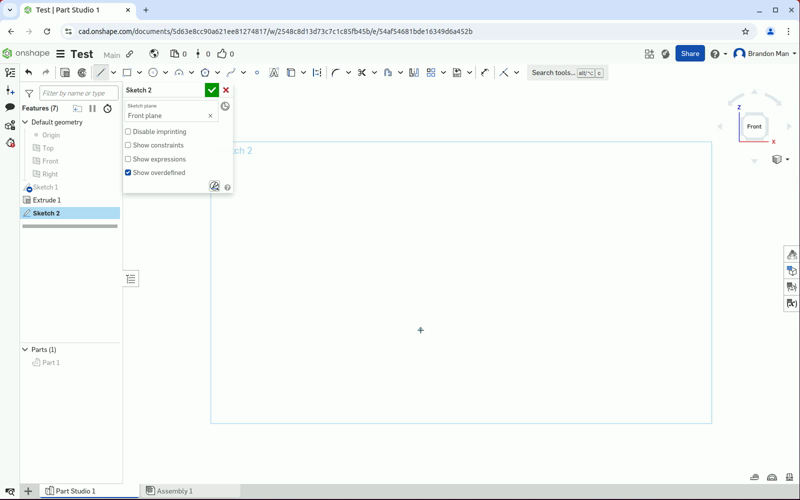
mouse_move(505, 329)
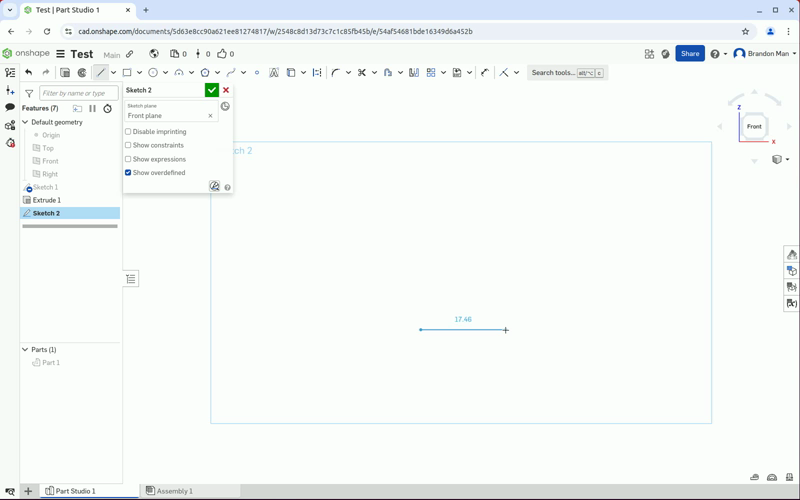
click(505, 329)
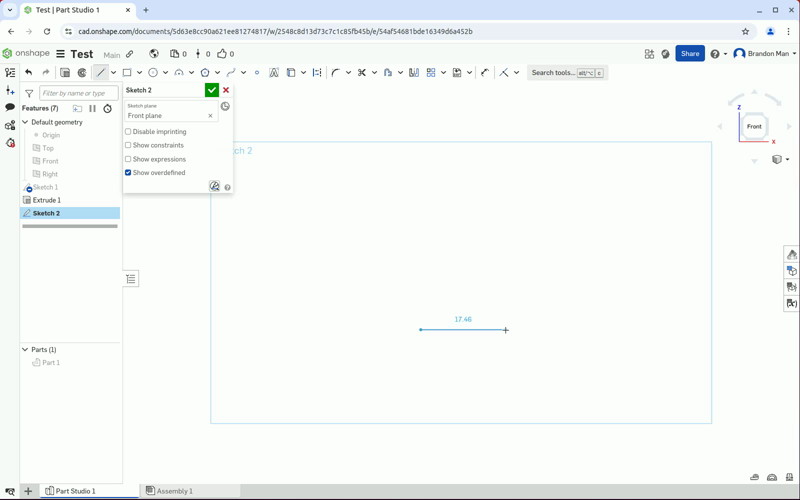
key_up(shift)
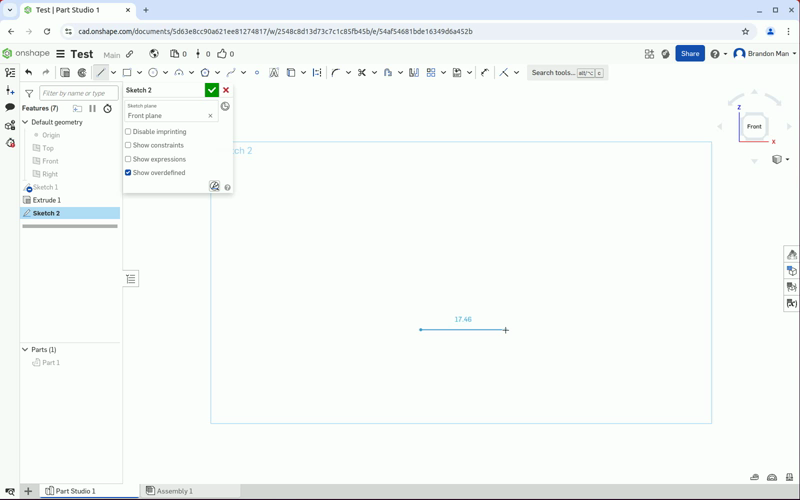
key_down(shift)
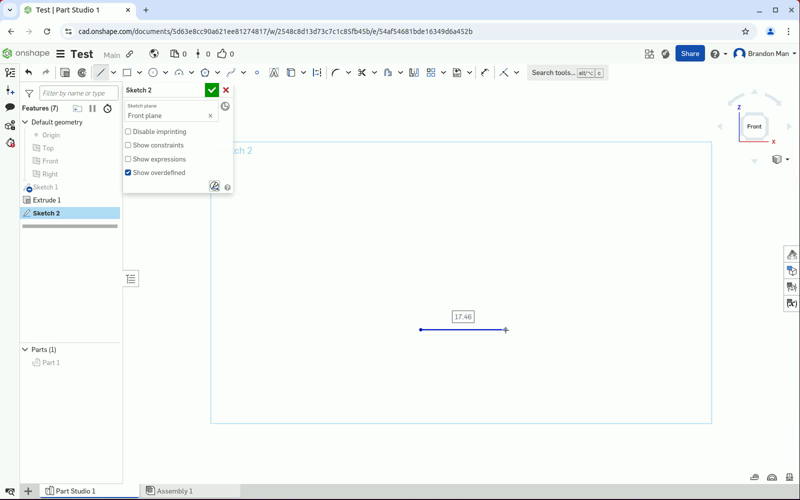
mouse_move(505, 237)
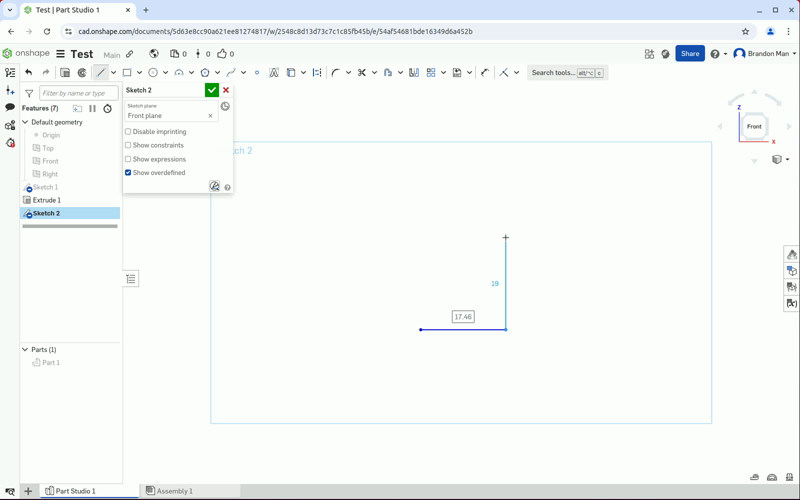
click(505, 237)
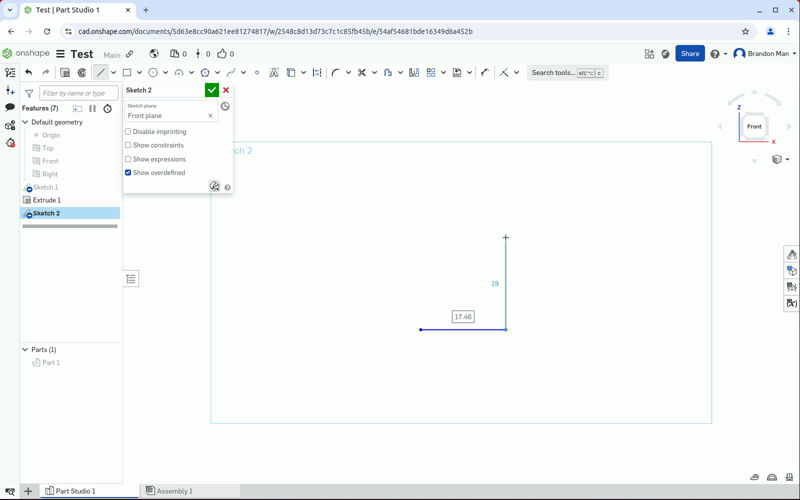
key_up(shift)
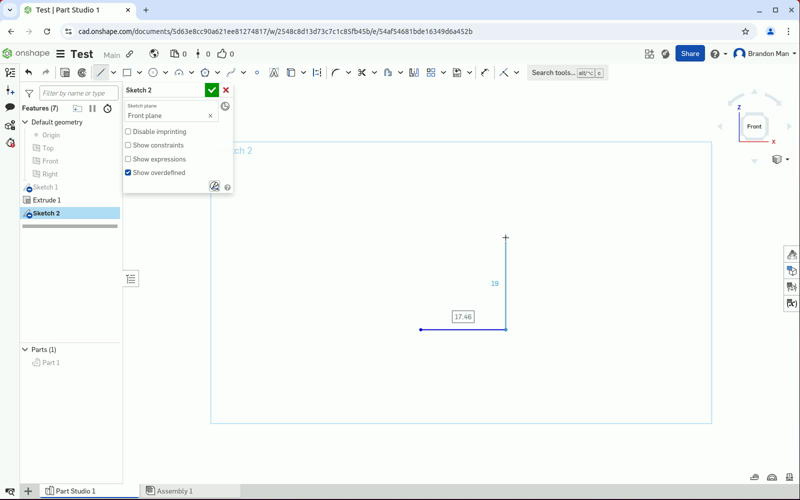
key_down(shift)
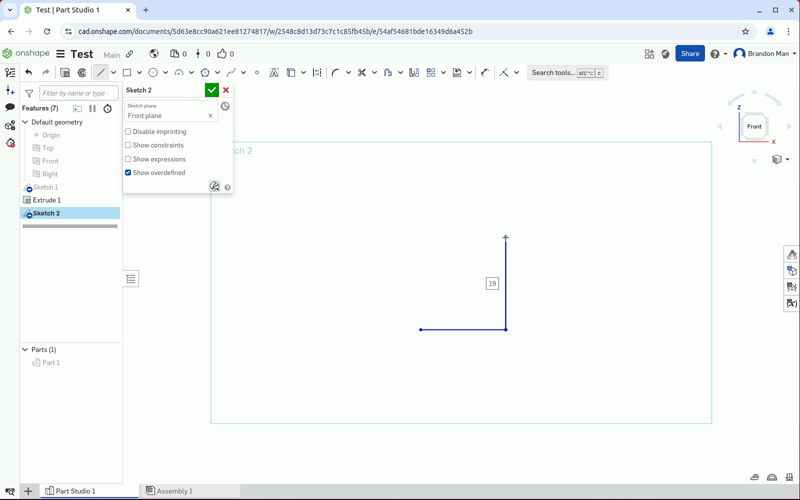
mouse_move(420, 237)
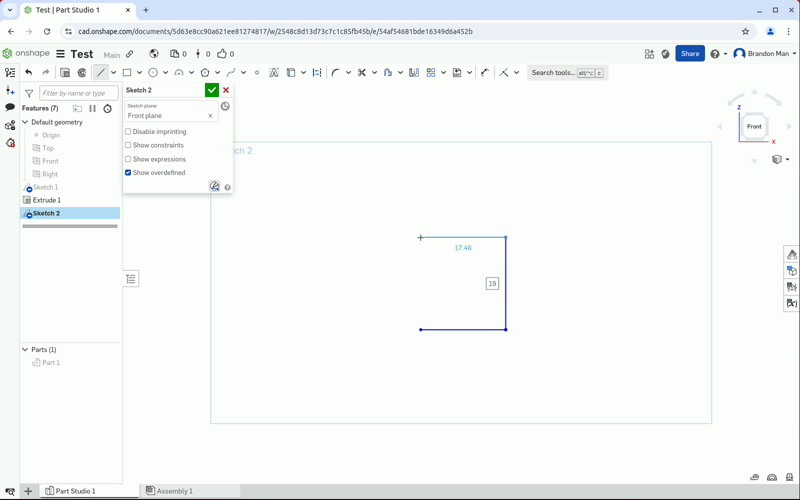
click(420, 237)
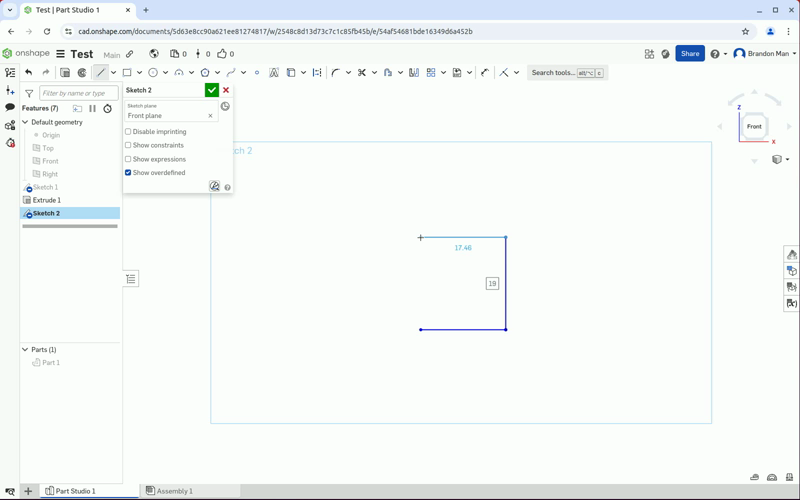
key_up(shift)
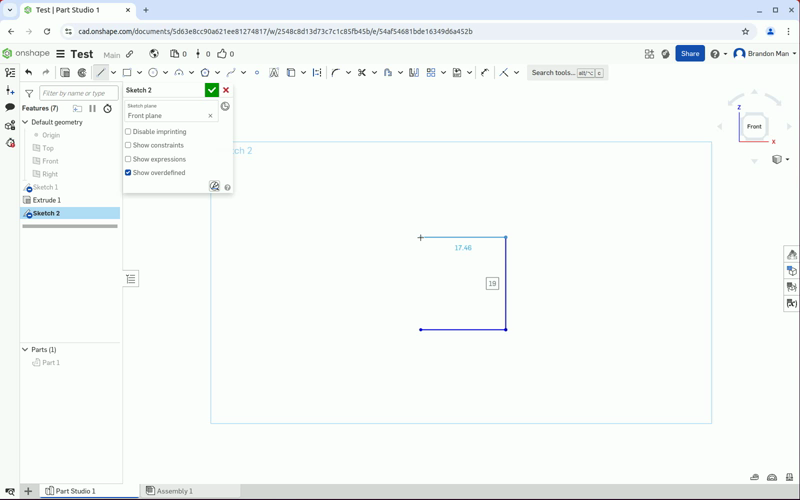
key_down(shift)
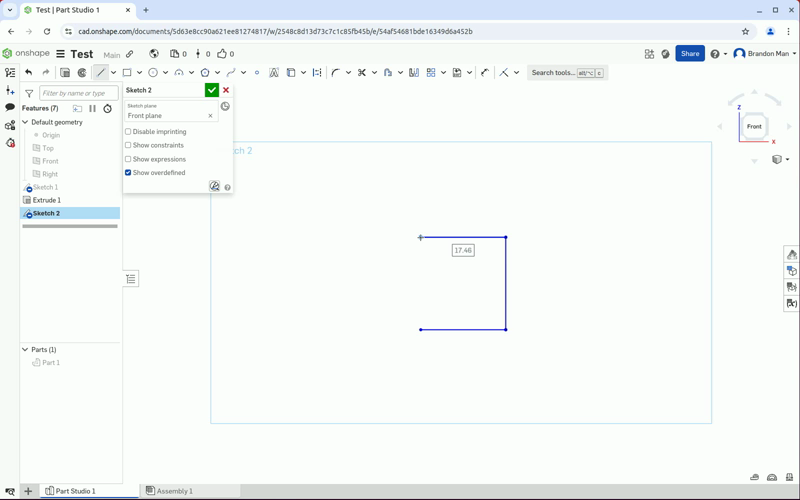
mouse_move(420, 329)
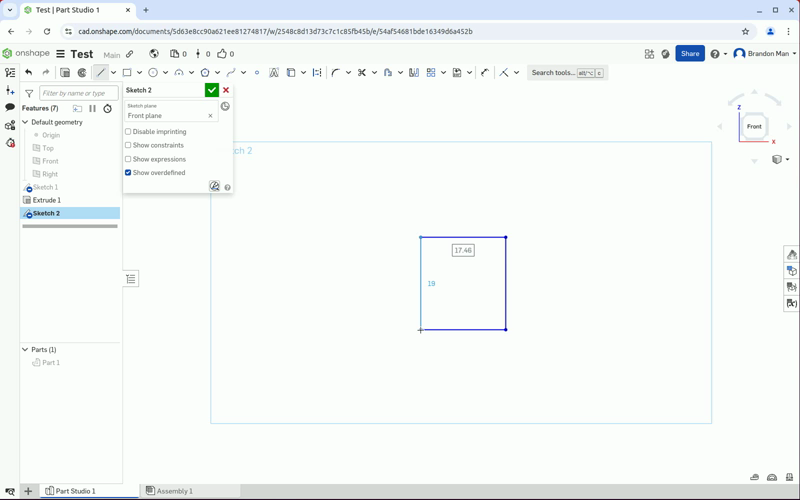
key_up(shift)
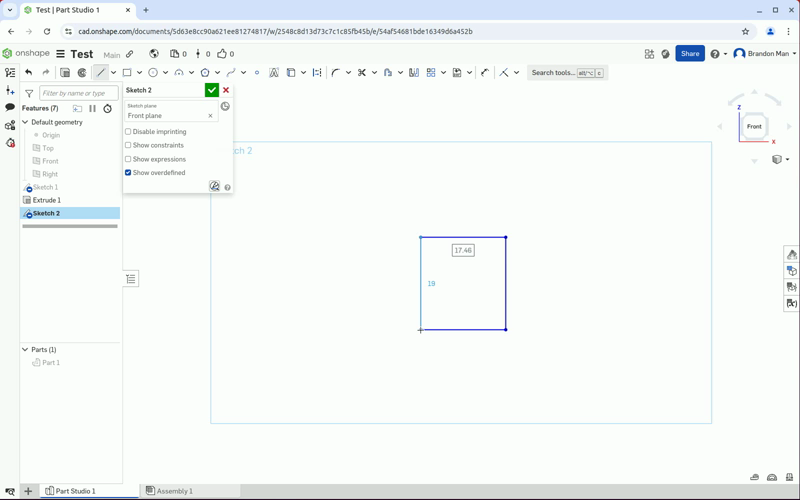
click(420, 329)
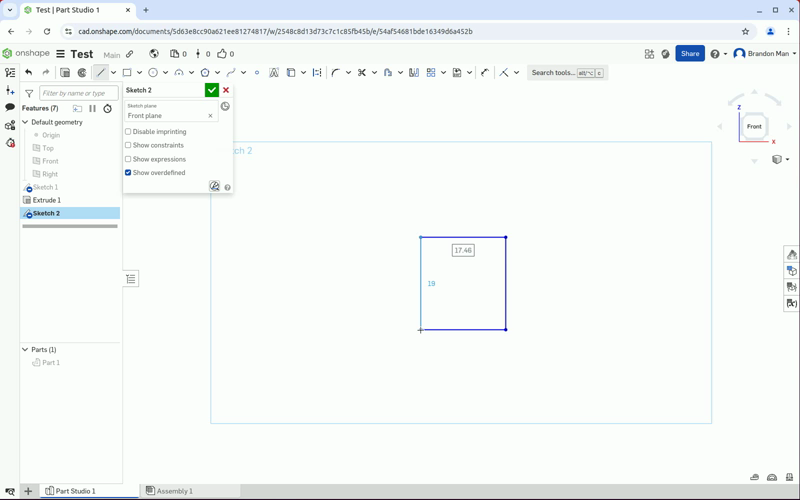
key(esc)
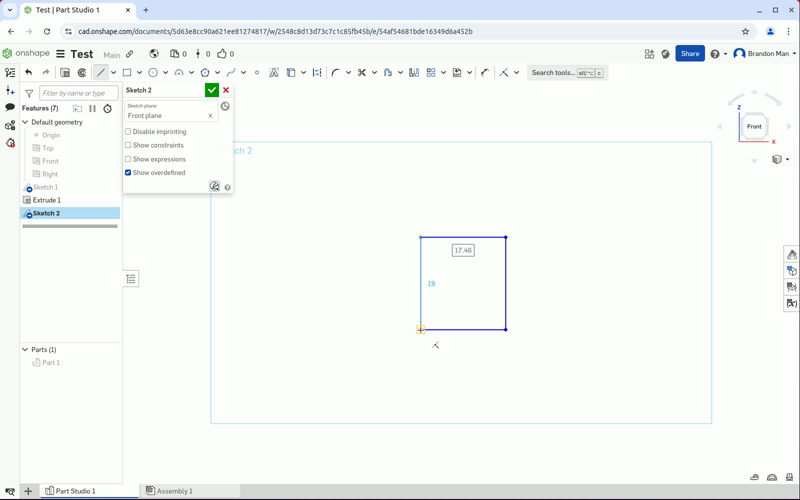
mouse_move(438, 298)
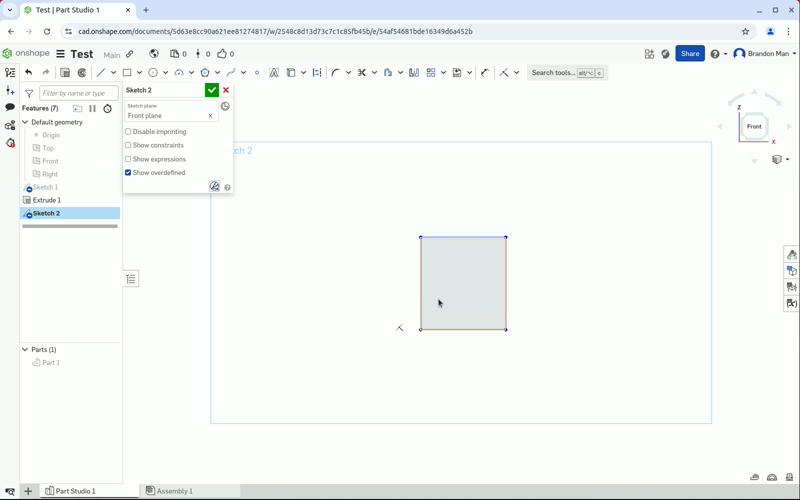
click(438, 298)
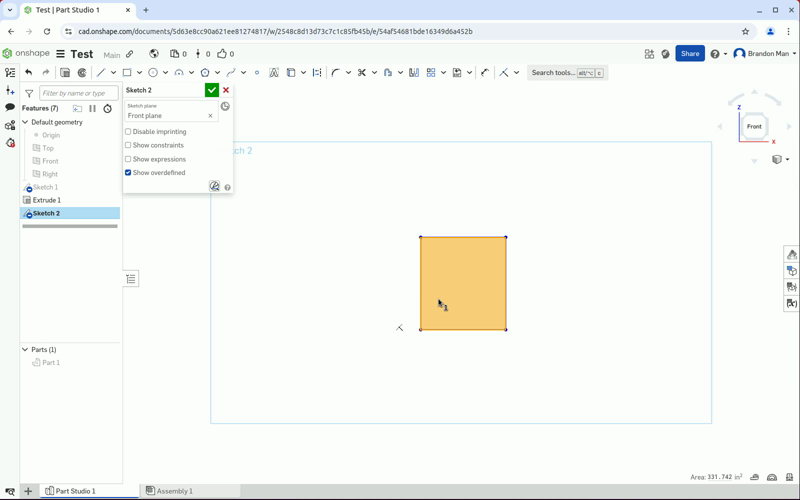
mouse_move(73, 352)
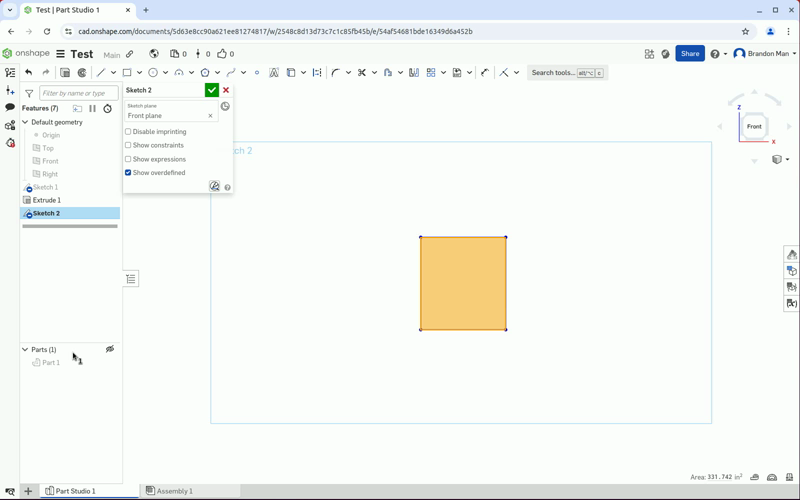
key(shift+y)
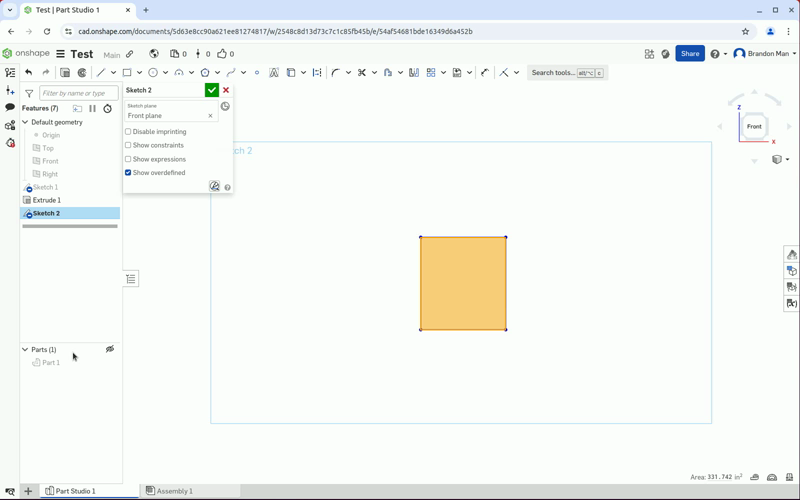
key(shift+e)
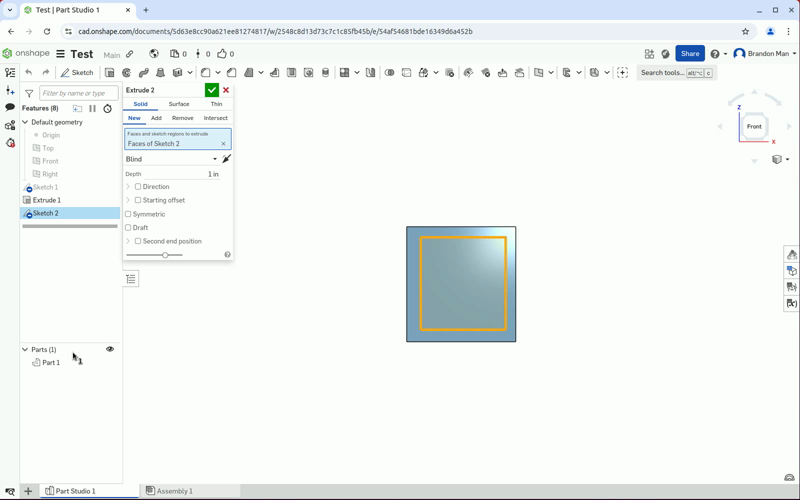
mouse_move(143, 106)
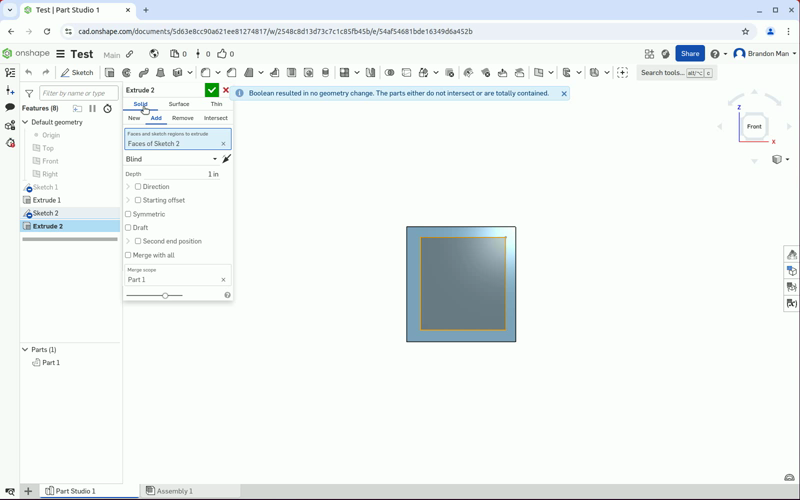
click(143, 106)
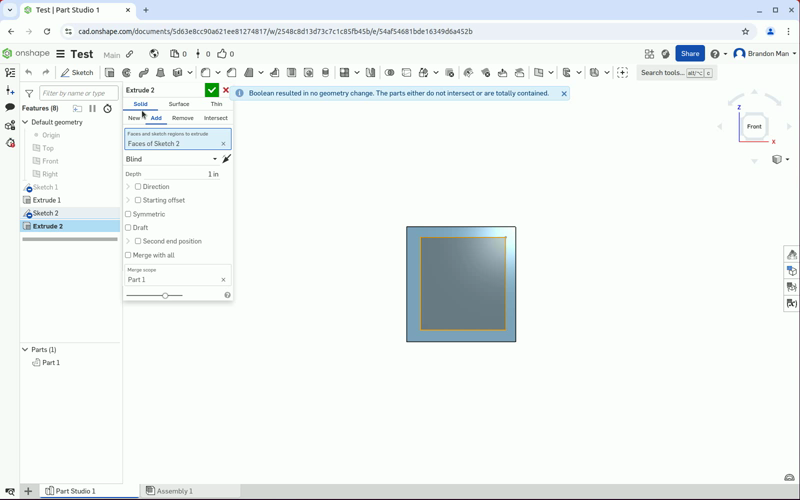
mouse_move(137, 120)
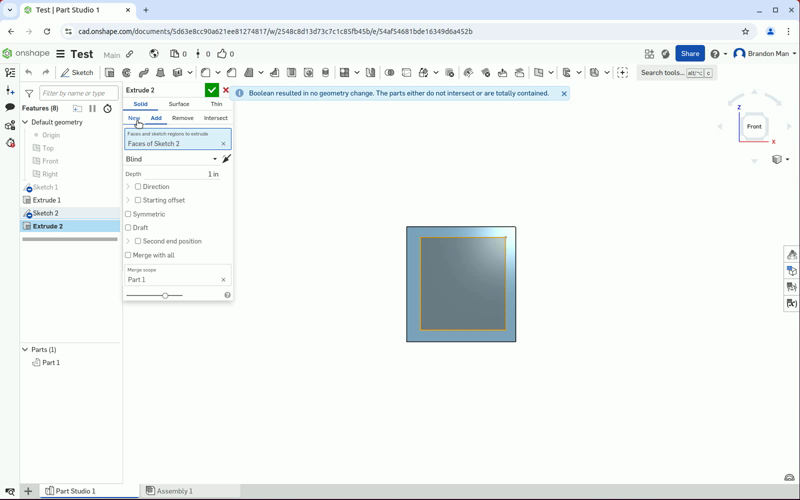
click(137, 120)
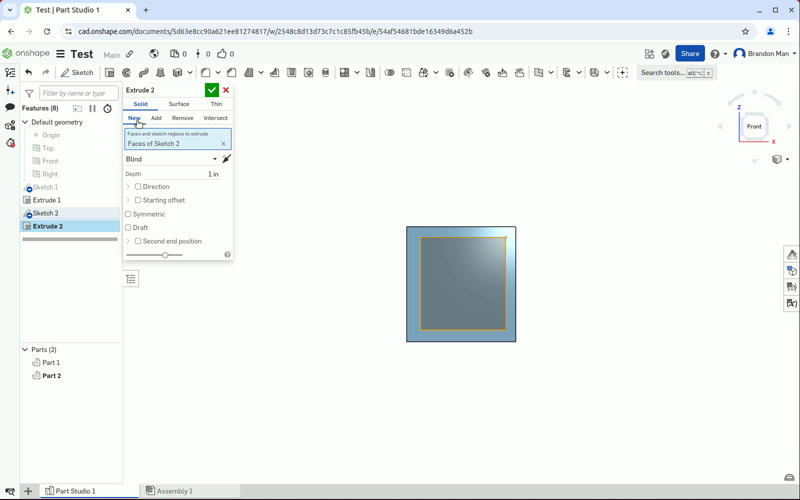
key(tab, 4)
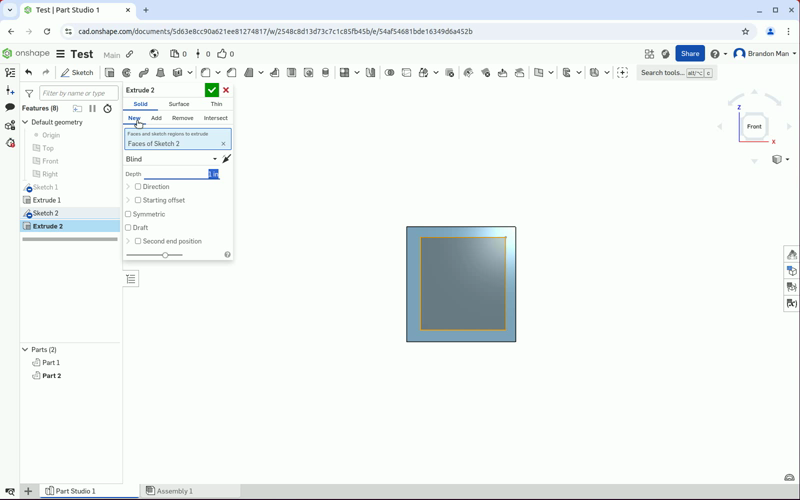
text(9.147)
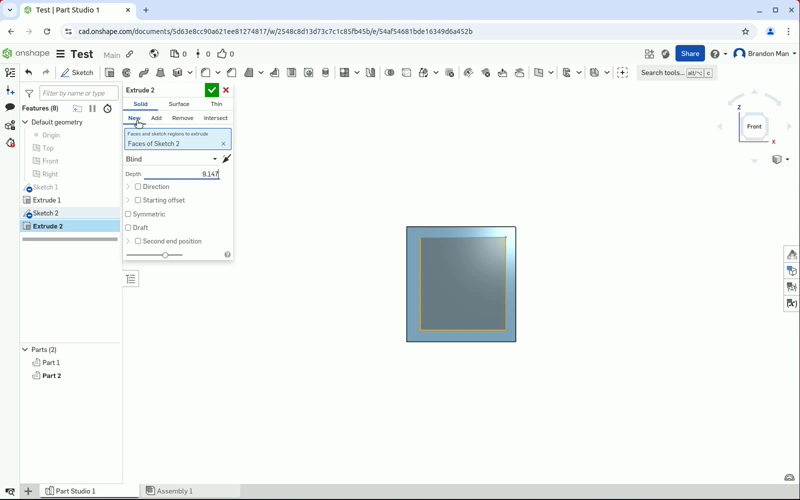
key(enter)
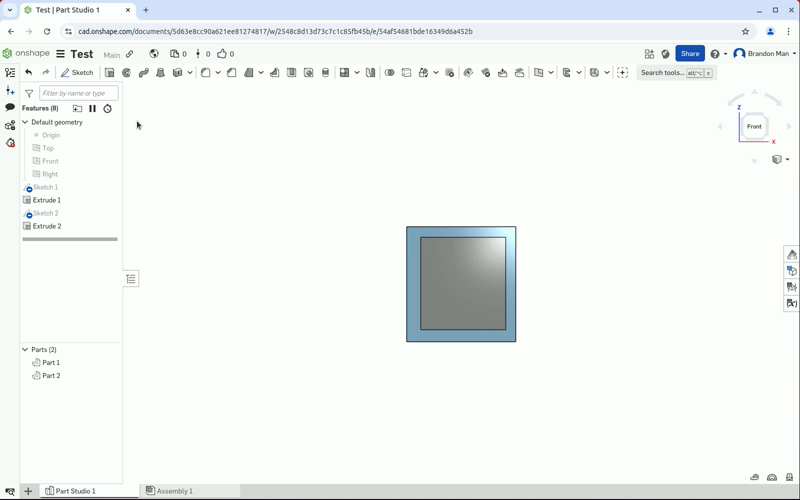
key(shift+h)
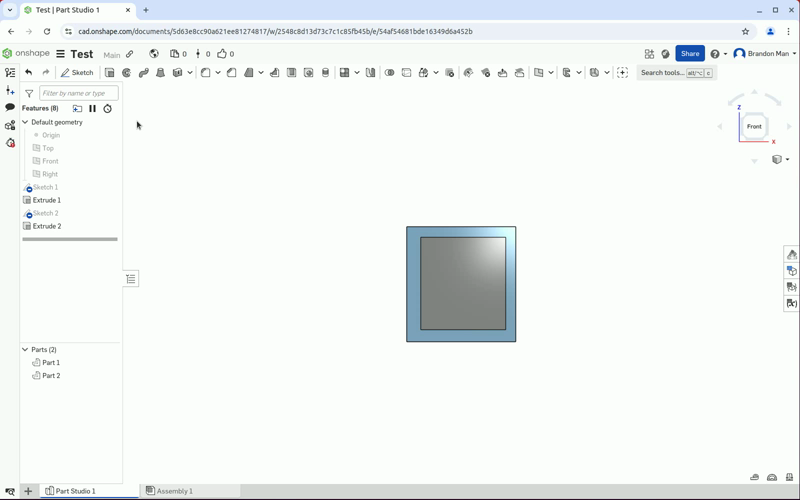
key(shift+h)
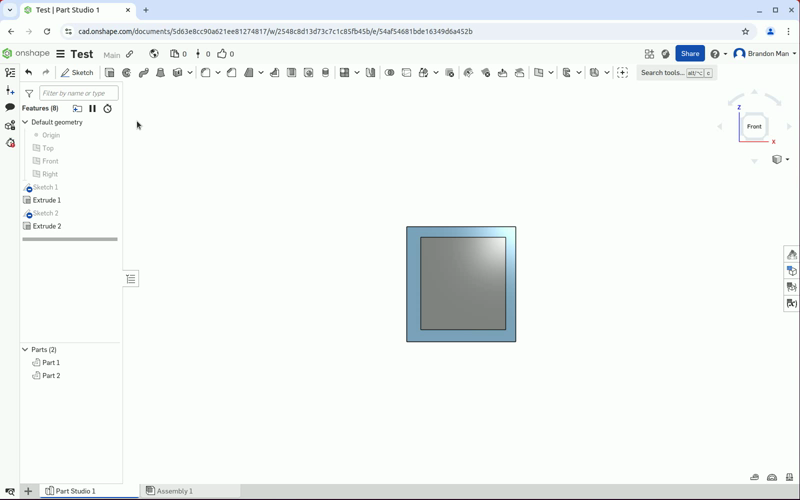
mouse_move(73, 189)
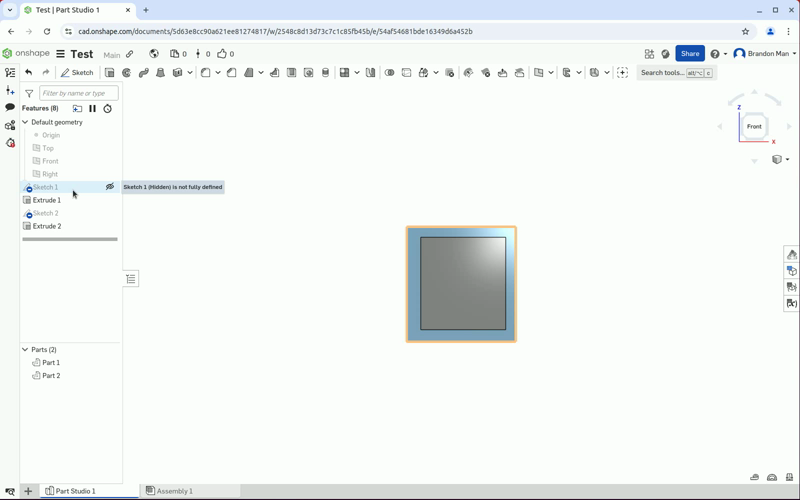
click(73, 189)
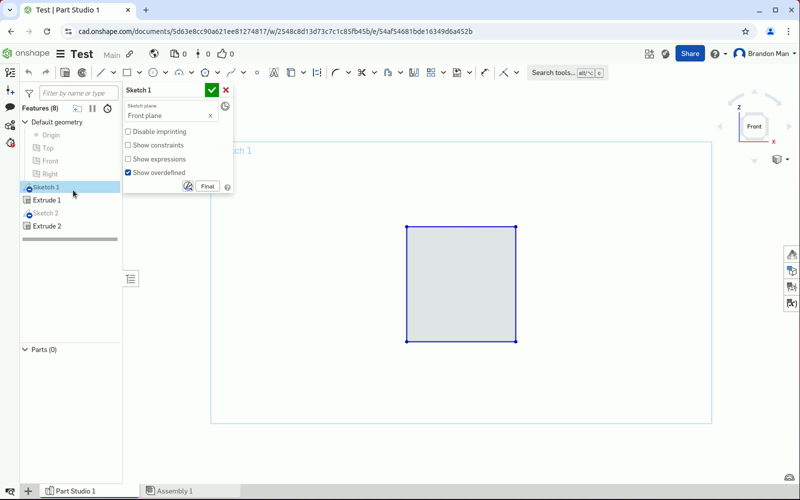
mouse_move(229, 92)
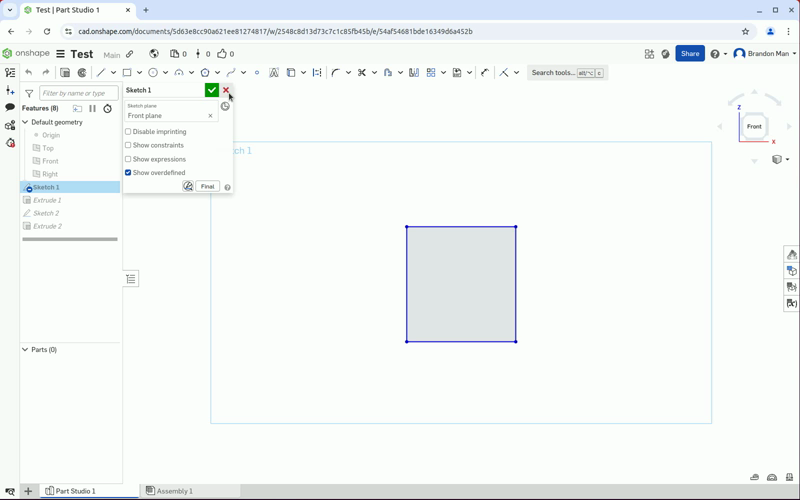
click(229, 92)
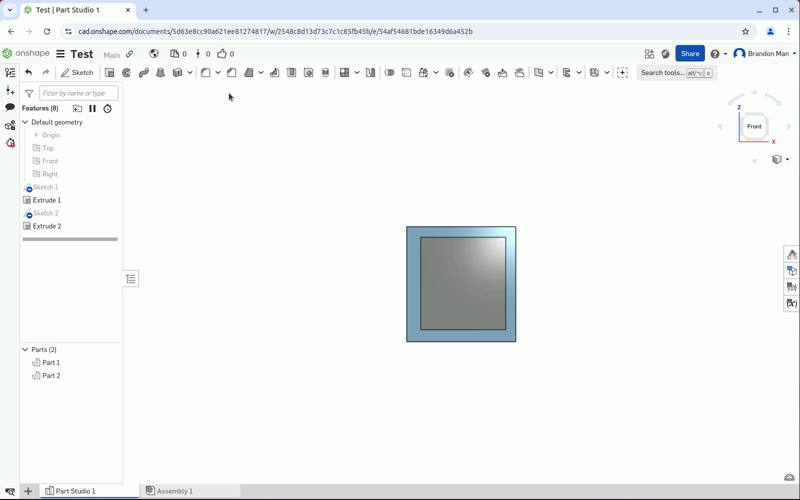
mouse_move(73, 352)
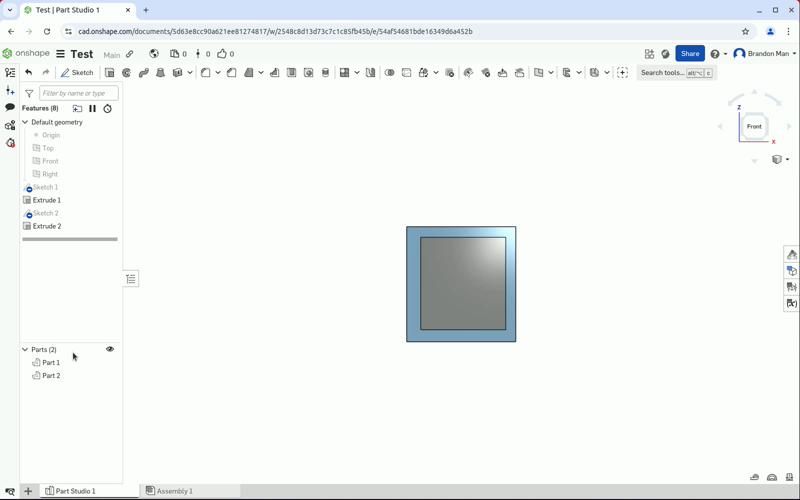
key(y)
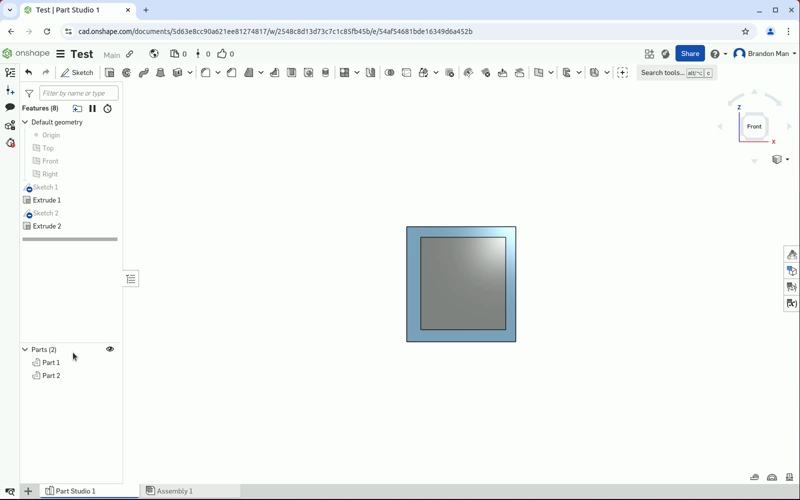
key(shift+p)
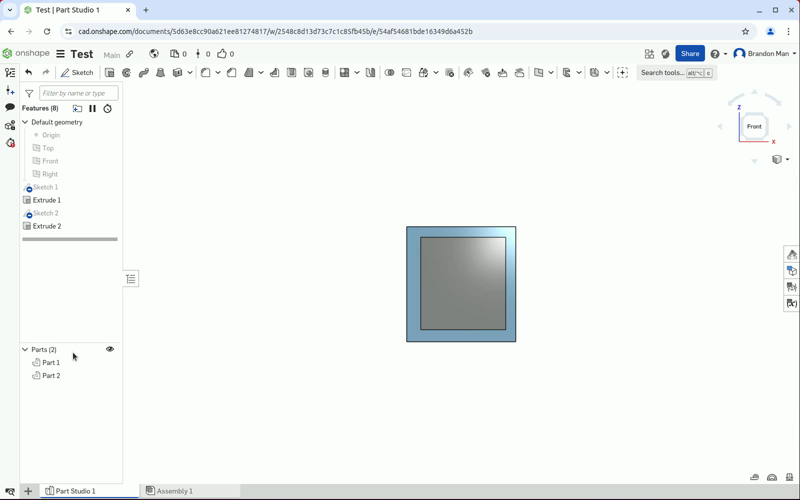
key(space)
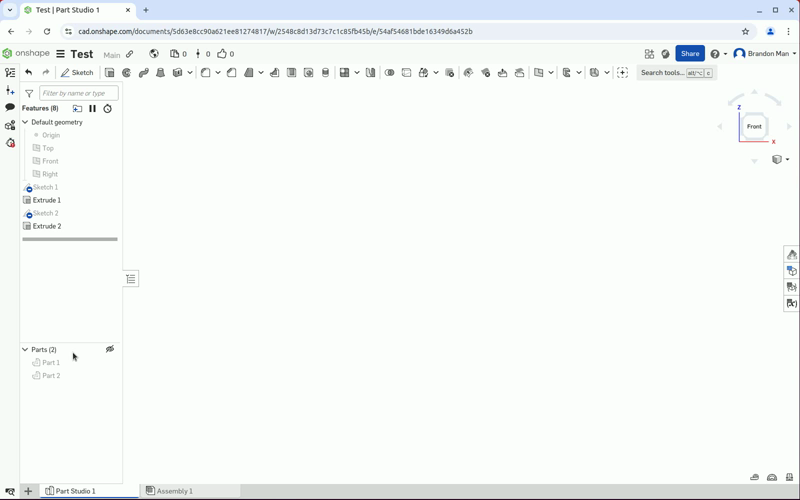
key_down(shift)
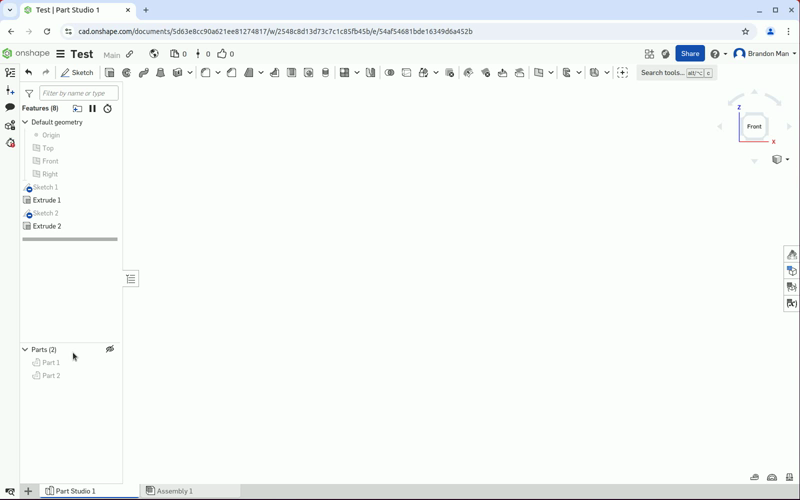
key(down)
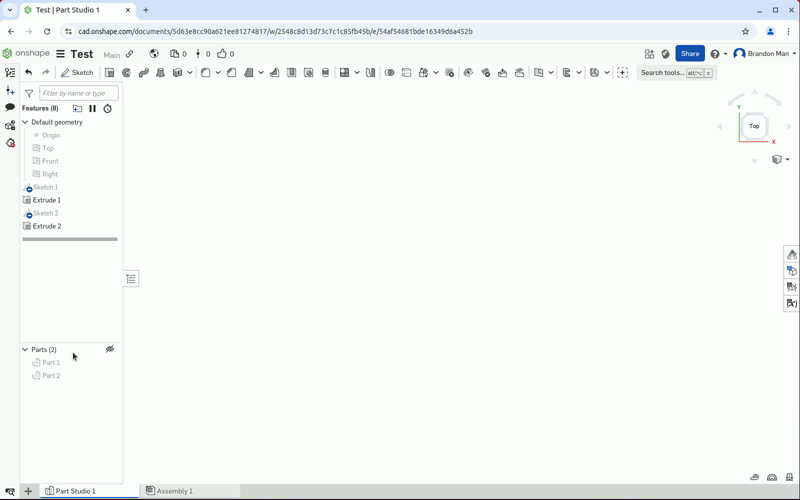
key_up(shift)
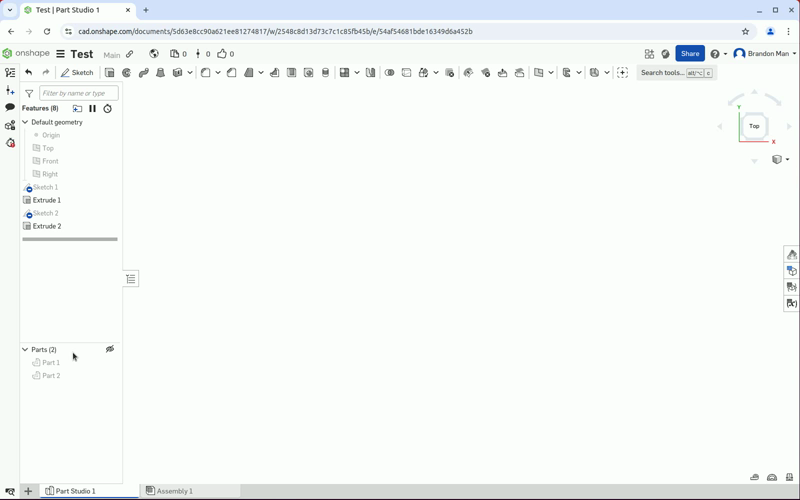
mouse_move(73, 352)
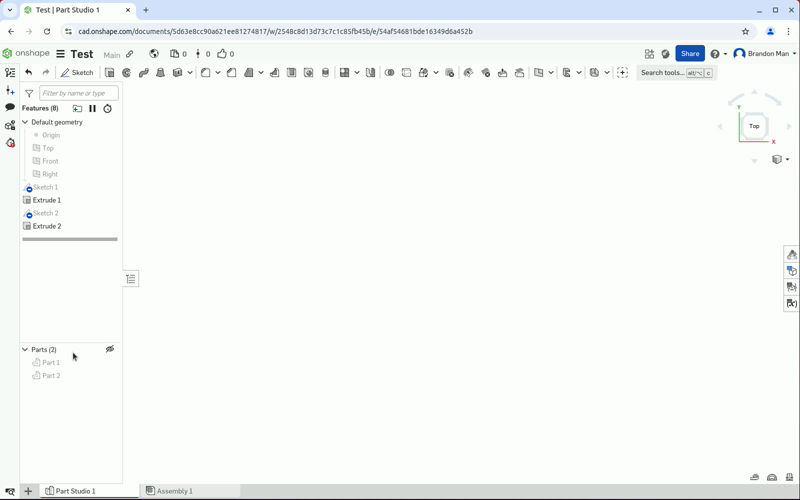
key(shift+y)
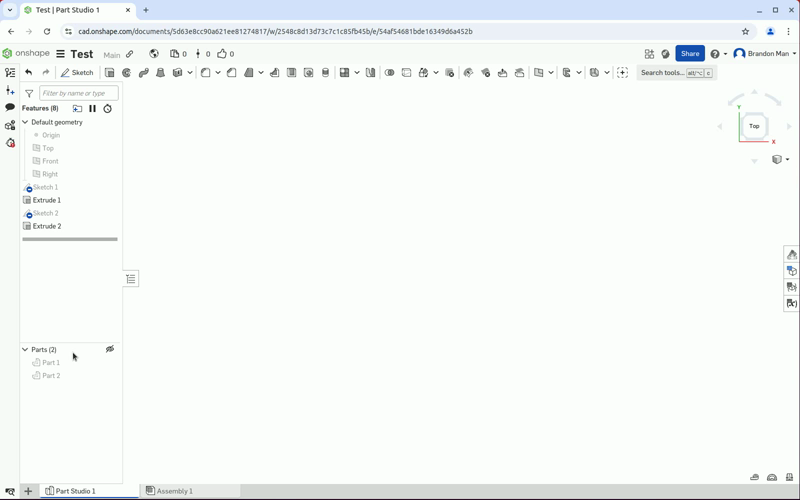
key(shift+s)
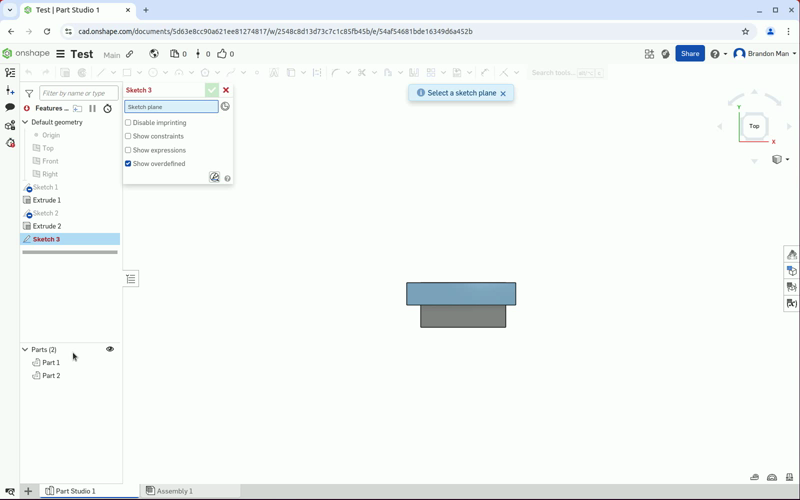
mouse_move(73, 150)
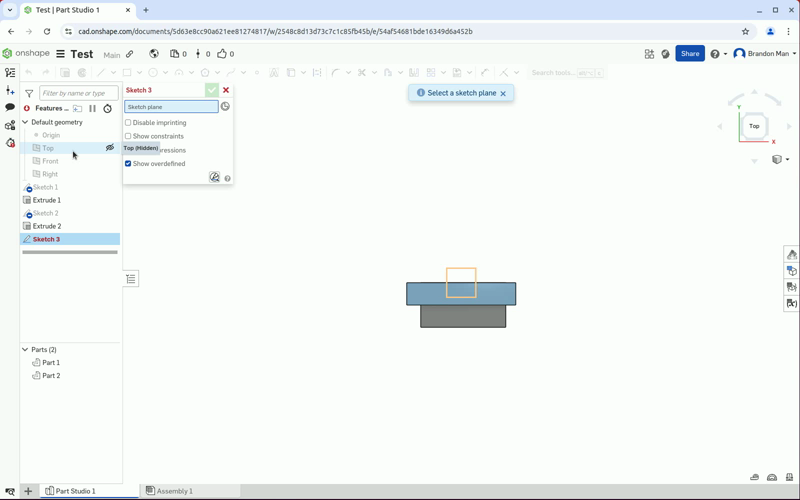
click(73, 150)
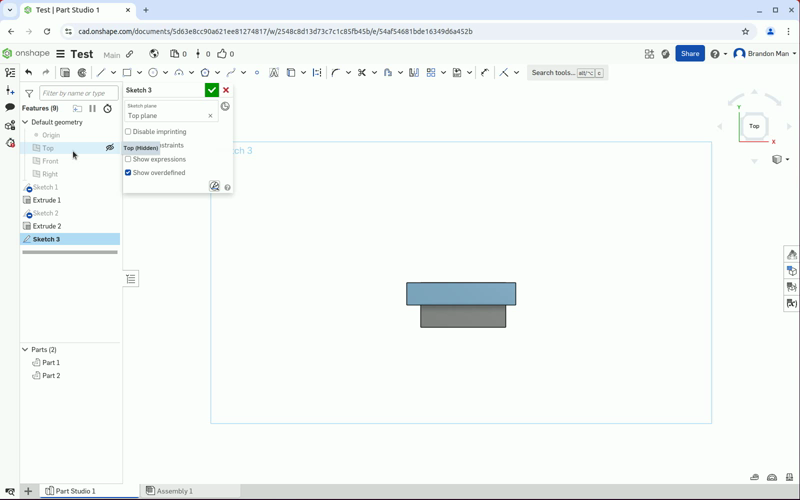
mouse_move(73, 352)
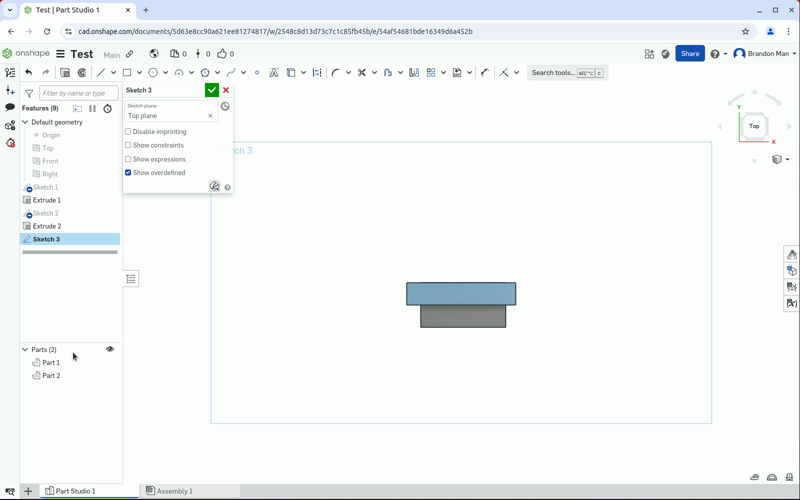
key(y)
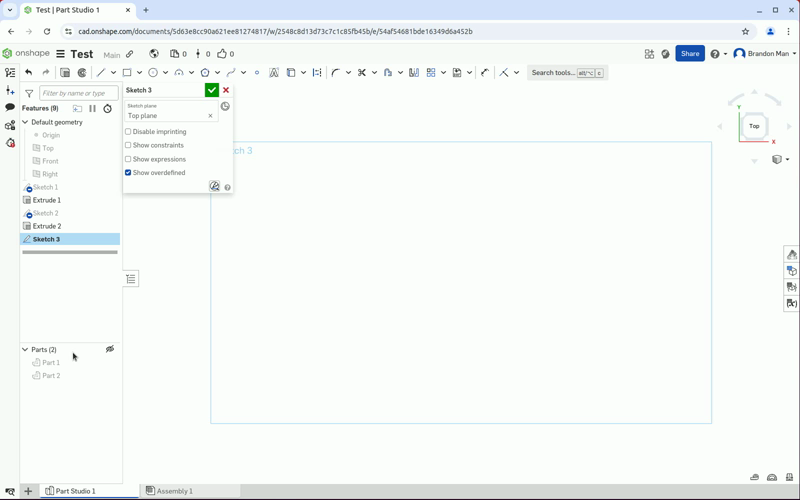
key(l)
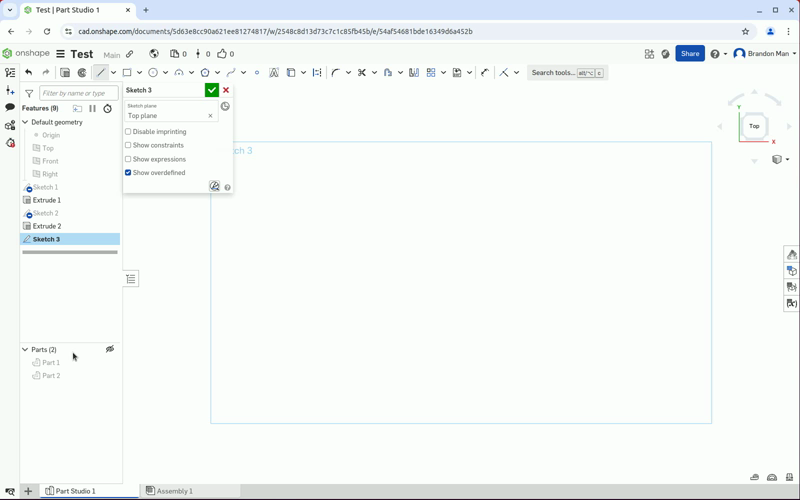
key_down(shift)
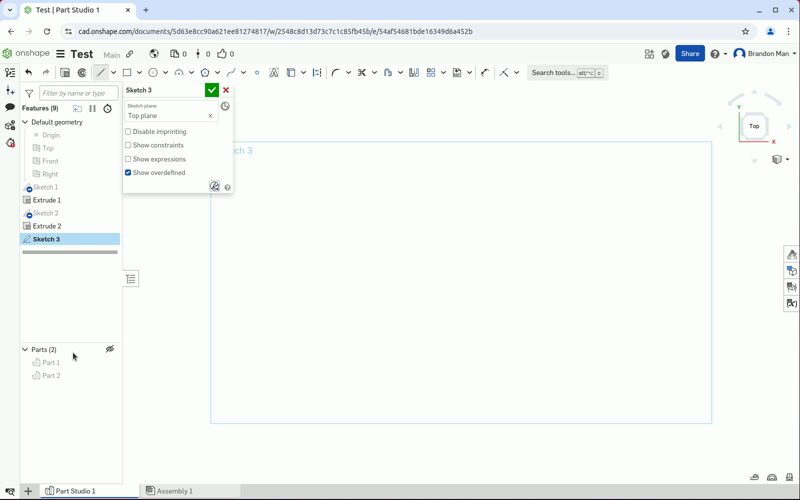
mouse_move(446, 306)
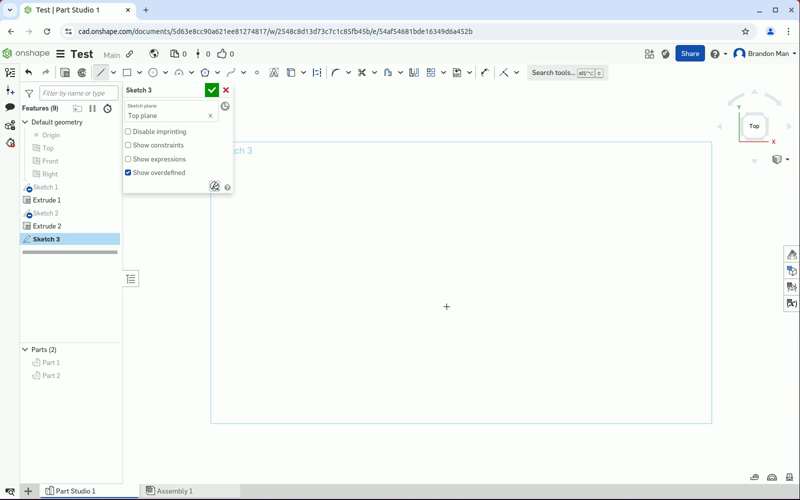
click(446, 306)
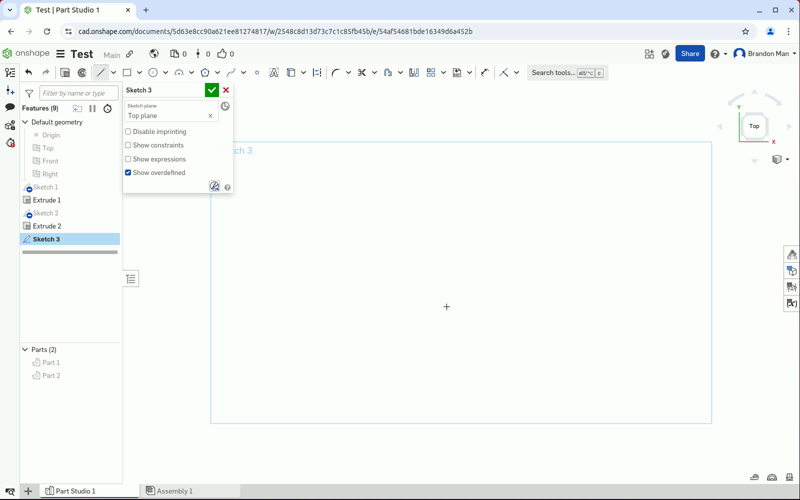
key_up(shift)
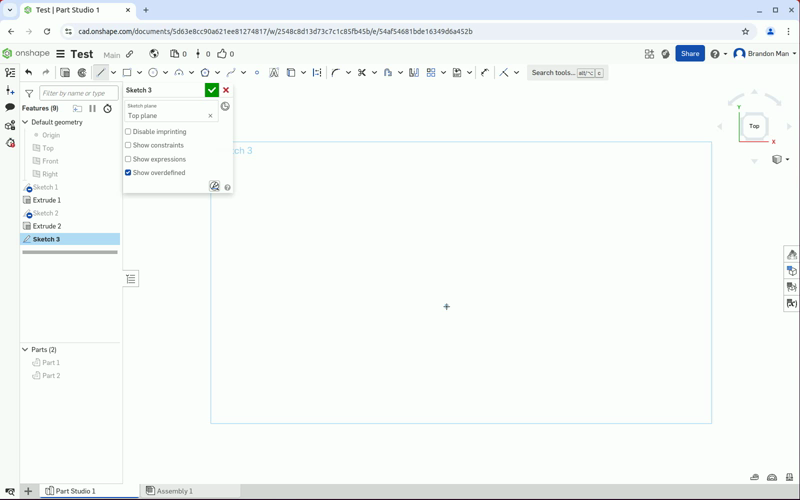
key_down(shift)
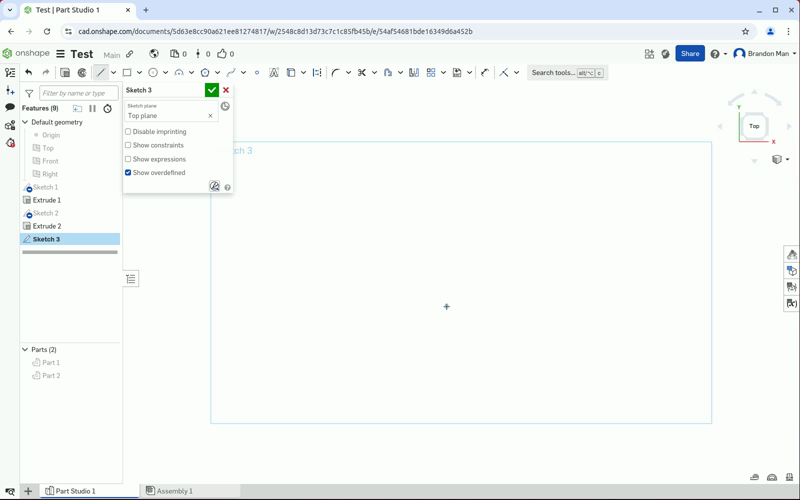
mouse_move(476, 306)
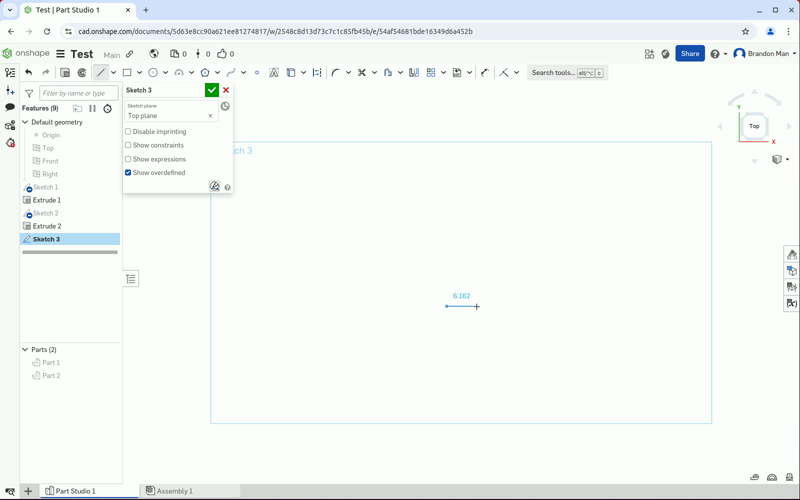
mouse_move(474, 306)
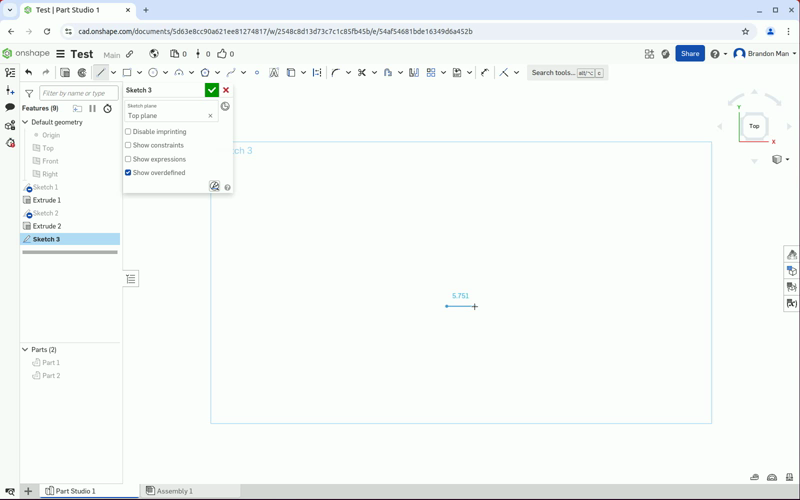
click(474, 306)
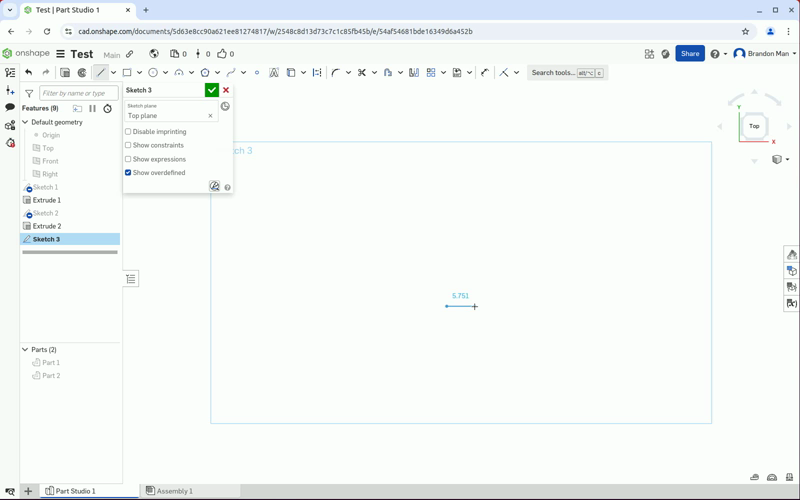
key_up(shift)
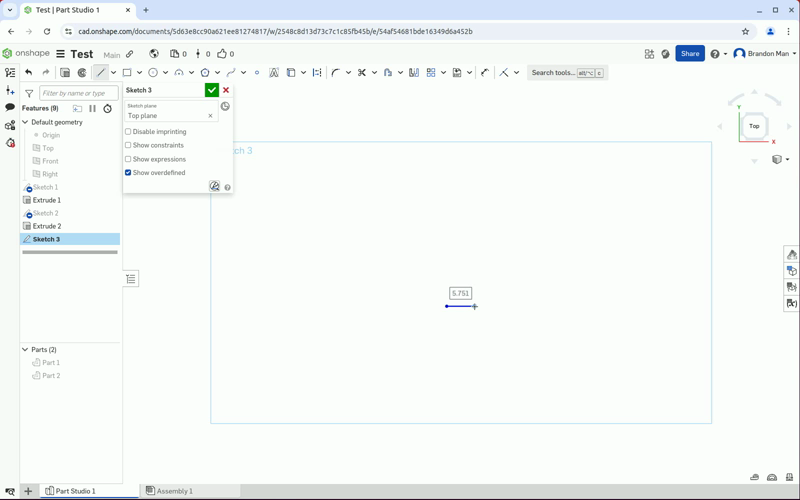
key_down(shift)
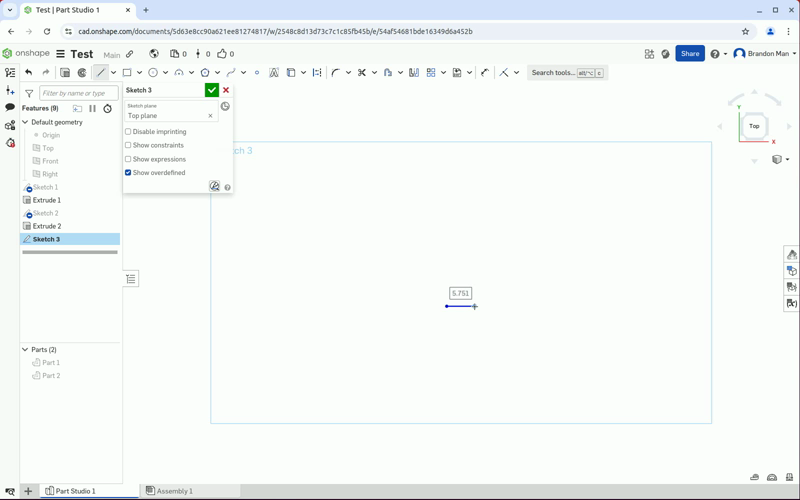
mouse_move(504, 306)
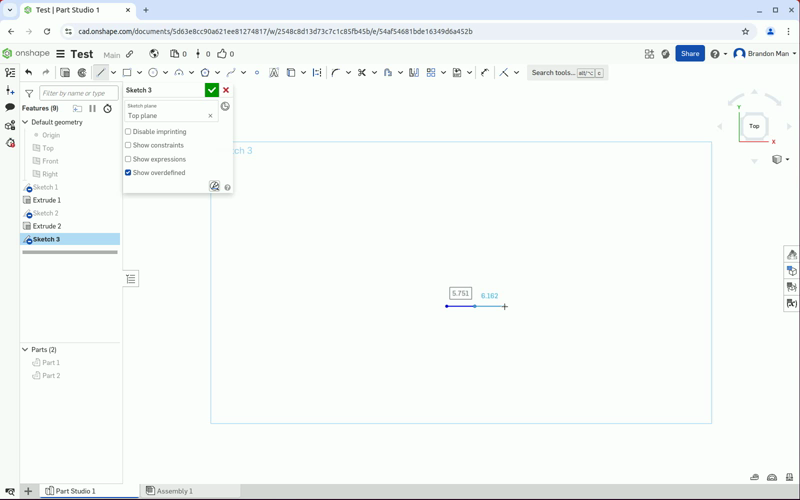
mouse_move(474, 284)
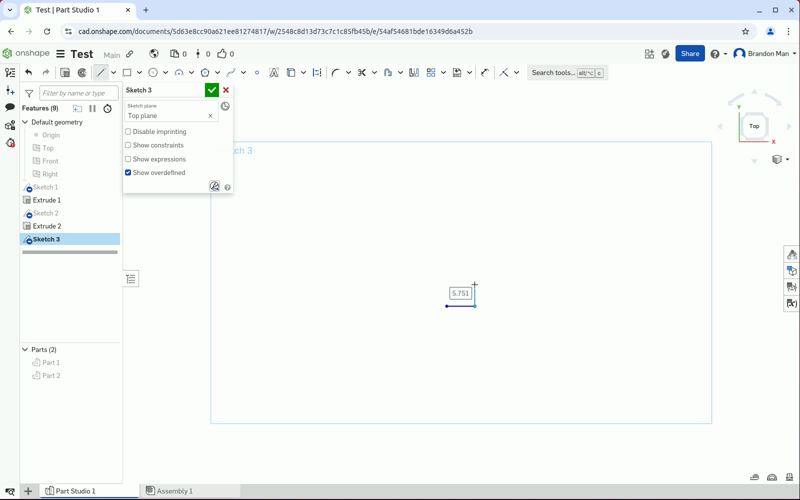
click(474, 284)
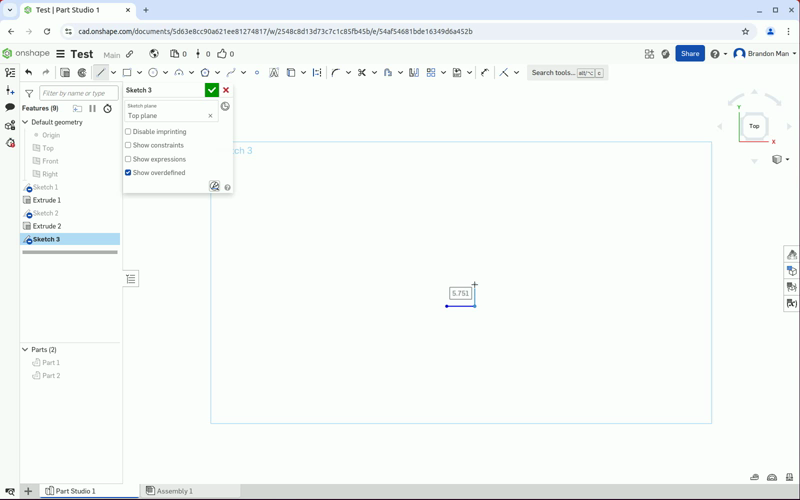
key_up(shift)
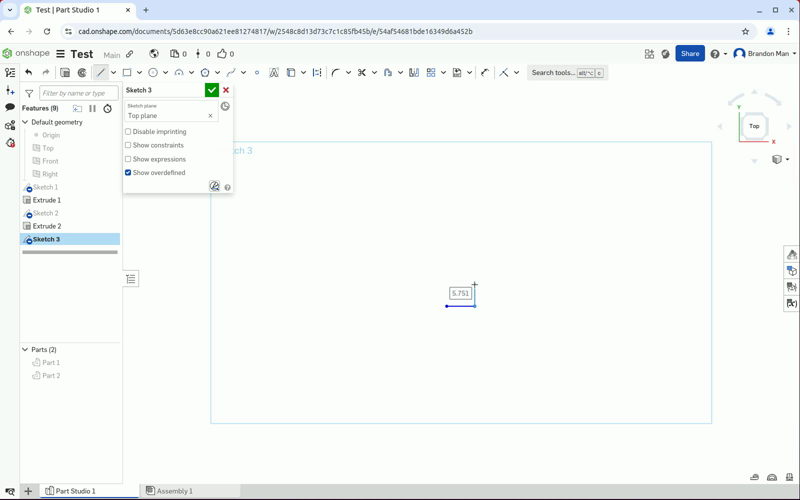
key_down(shift)
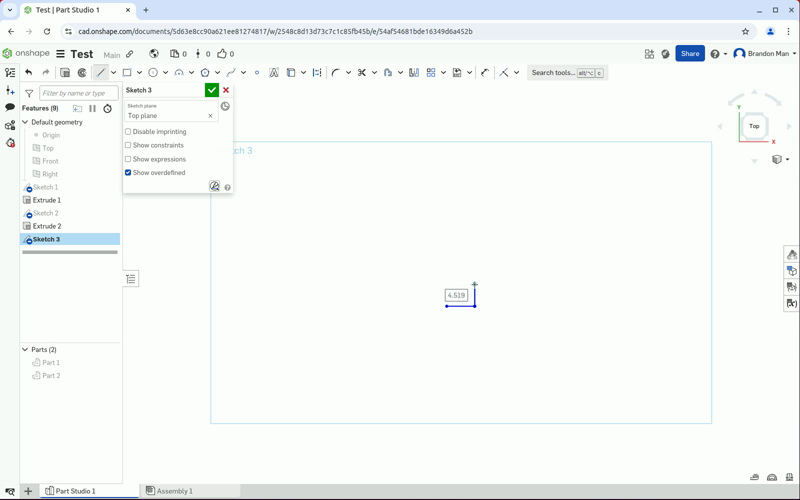
mouse_move(504, 284)
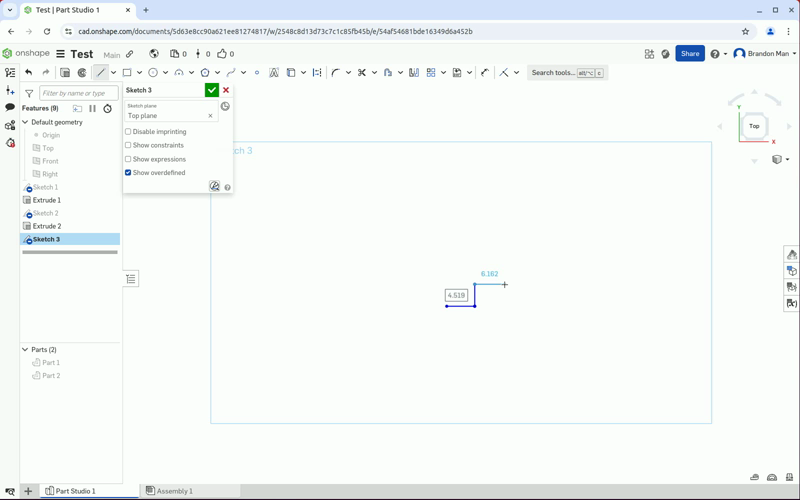
mouse_move(446, 284)
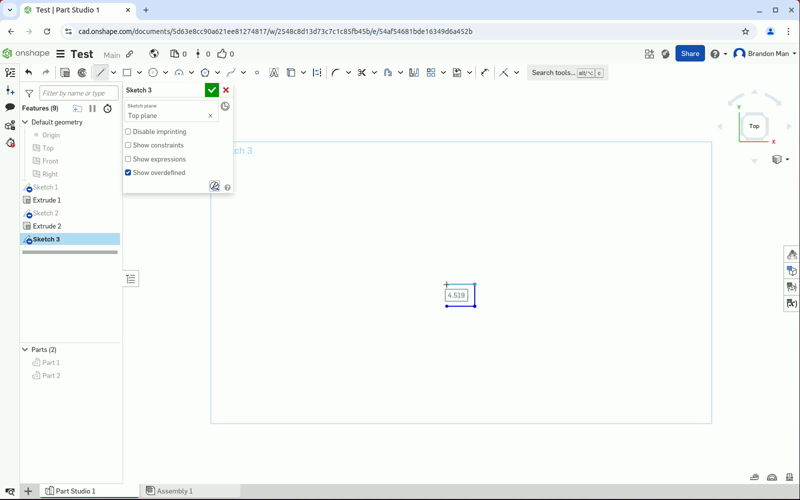
click(446, 284)
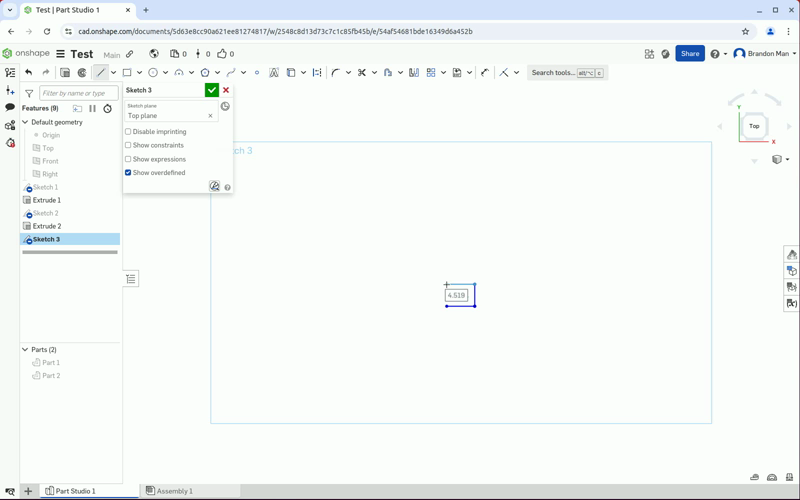
key_up(shift)
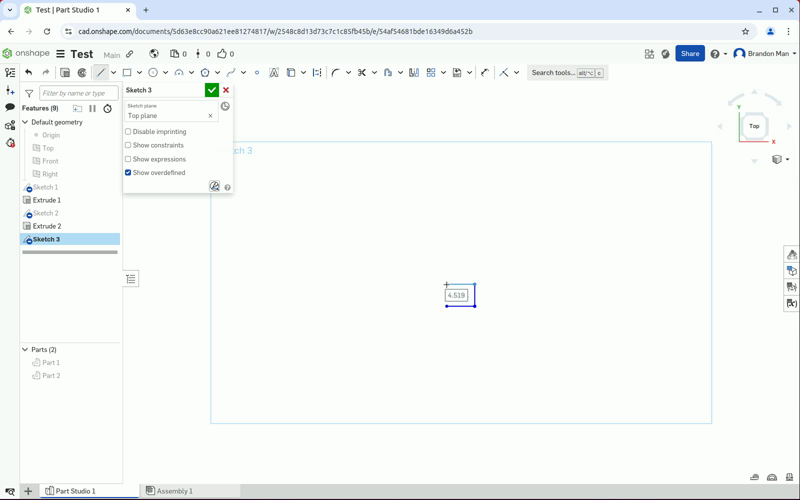
mouse_move(476, 284)
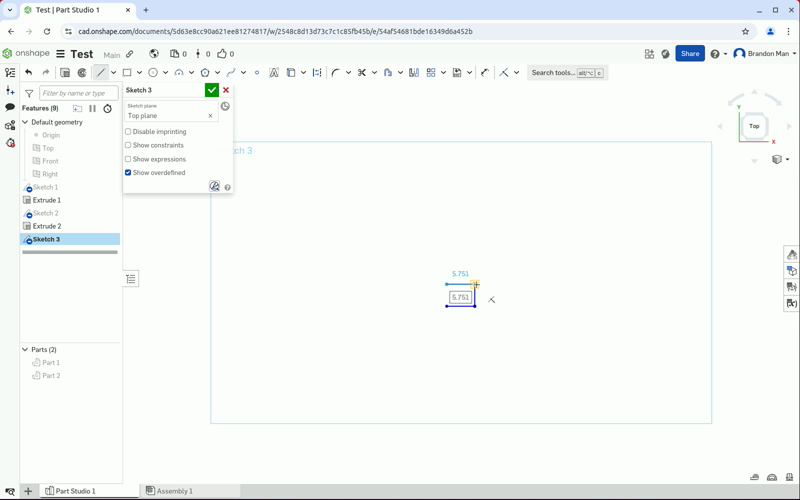
key_down(shift)
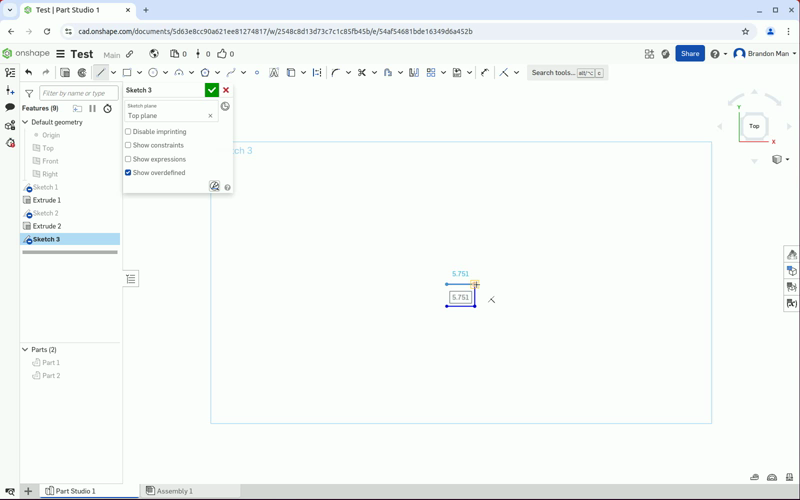
mouse_move(446, 306)
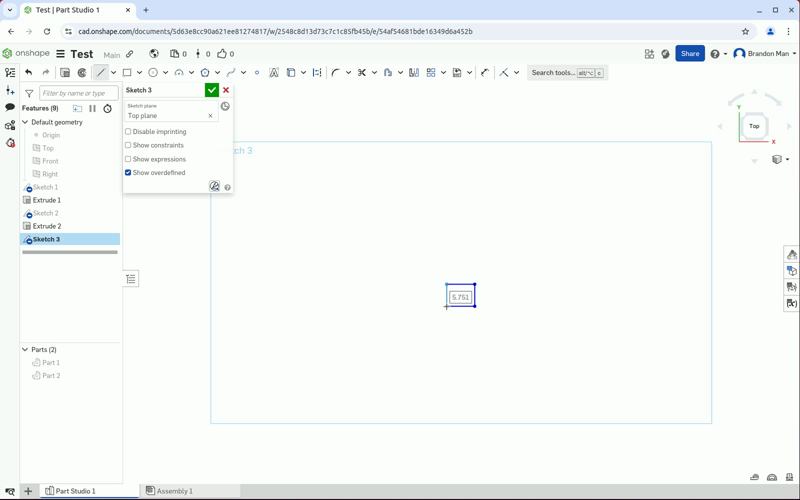
key_up(shift)
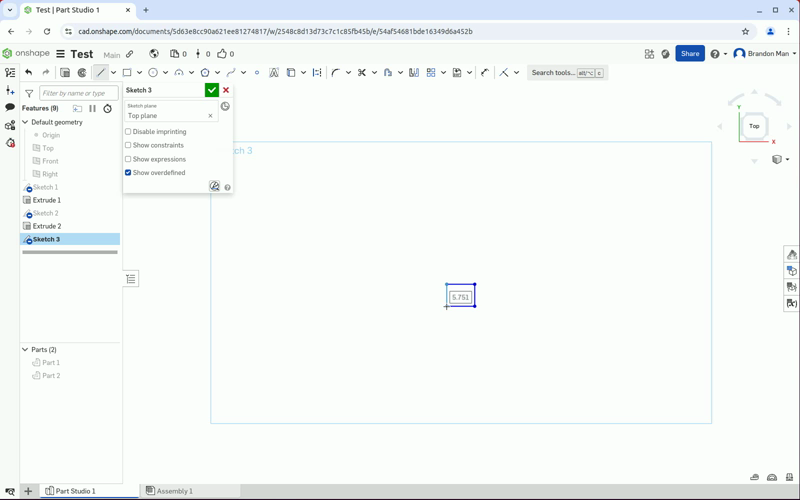
click(446, 306)
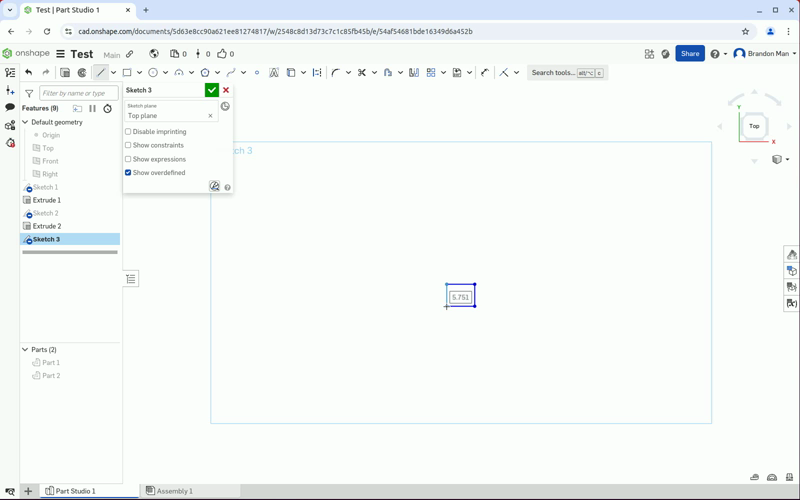
key(esc)
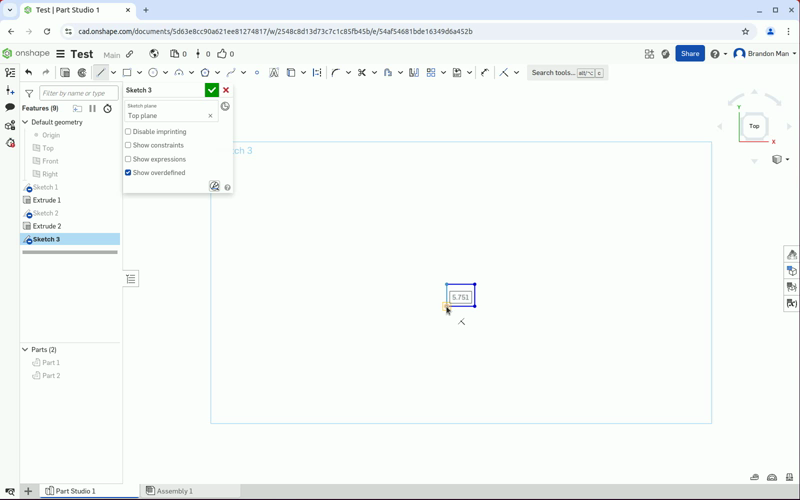
mouse_move(471, 300)
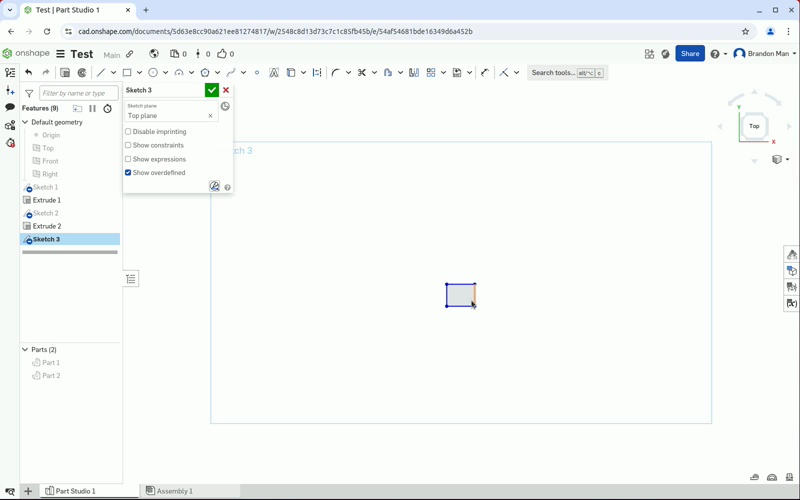
scroll(6)
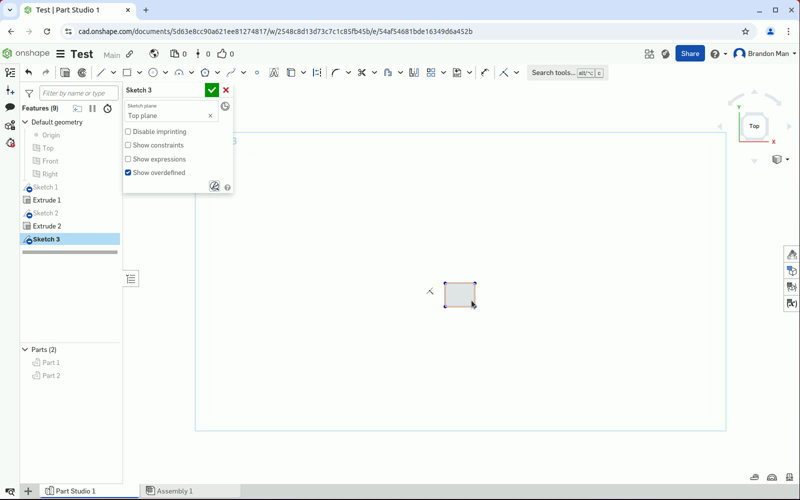
scroll(6)
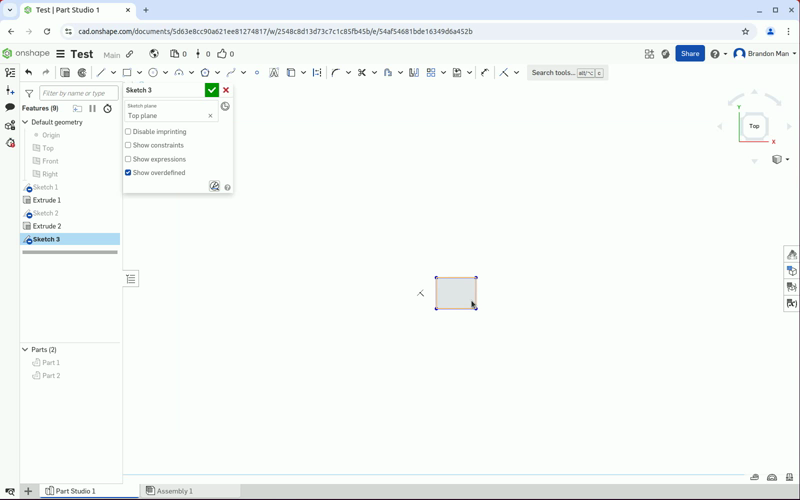
scroll(6)
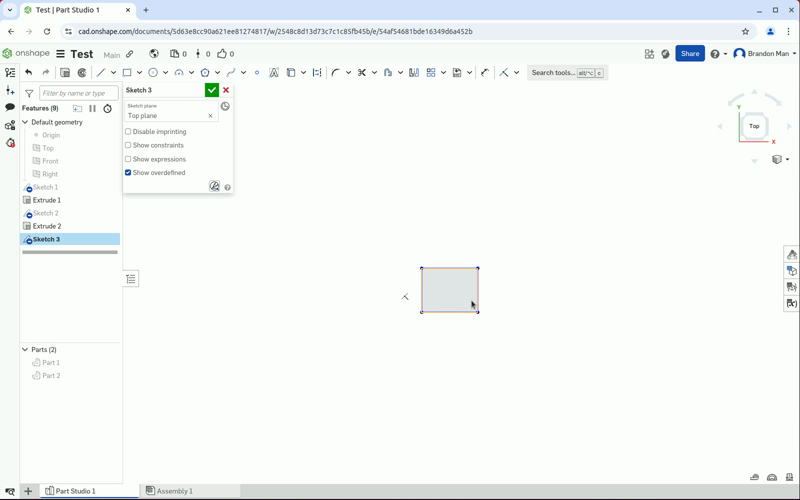
scroll(6)
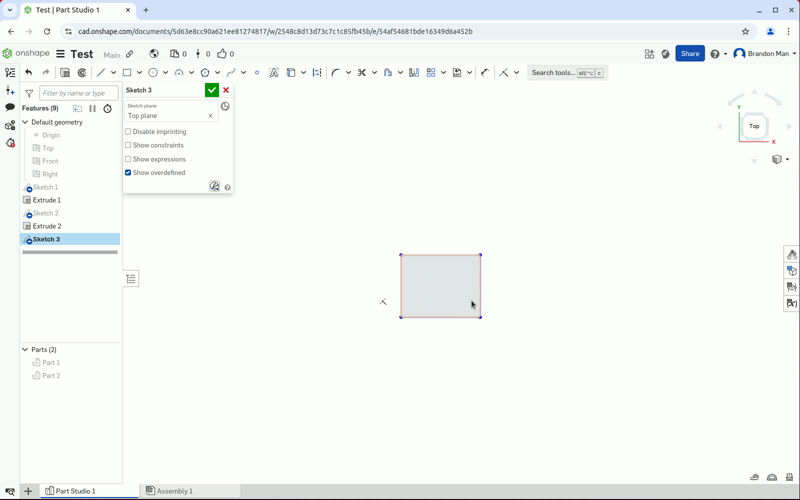
scroll(6)
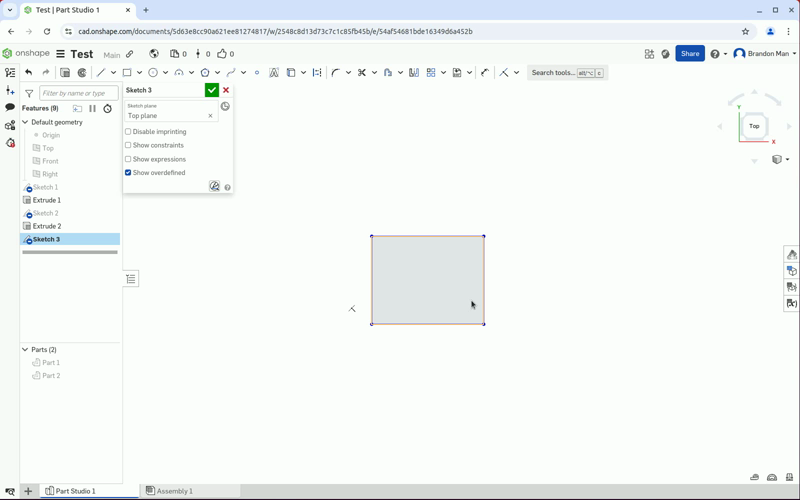
scroll(6)
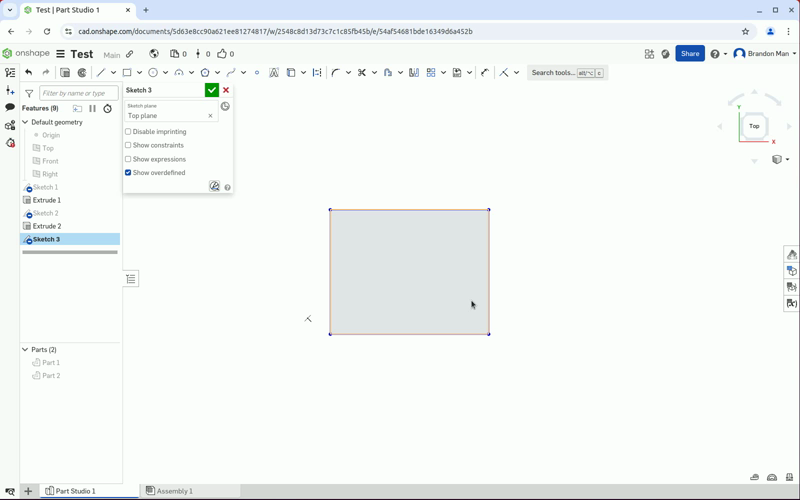
scroll(6)
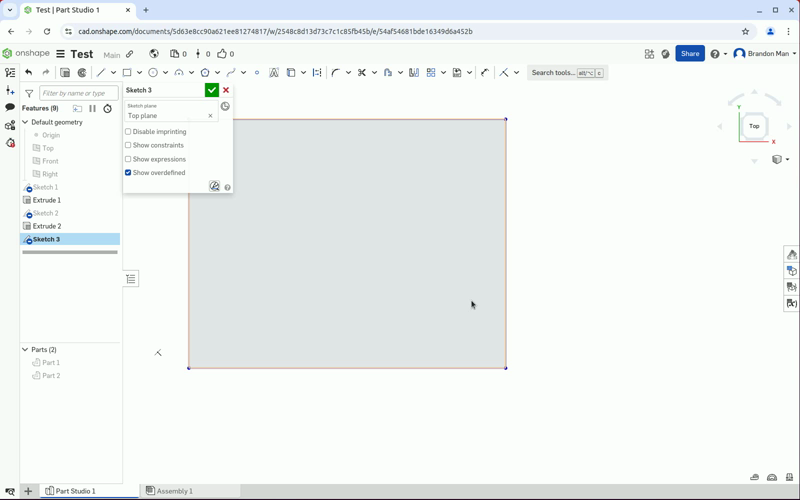
click(471, 300)
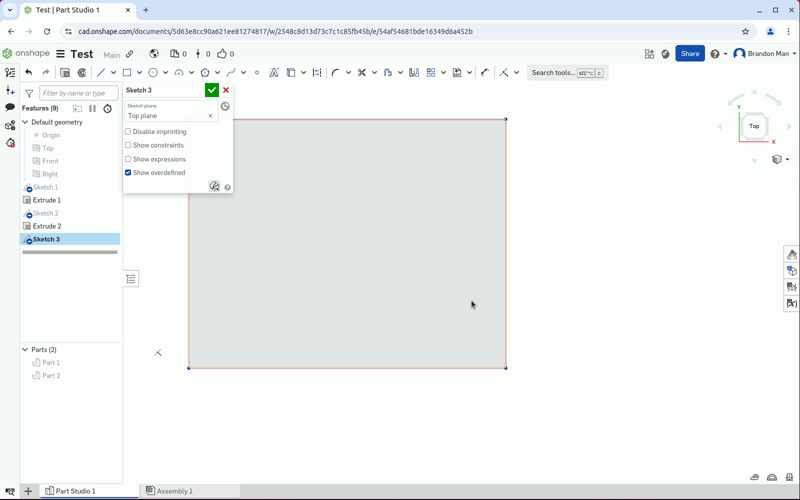
scroll(-6)
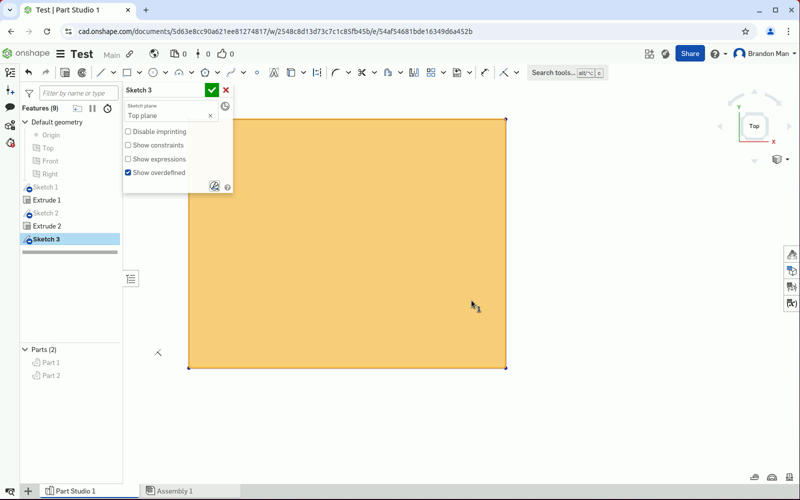
scroll(-6)
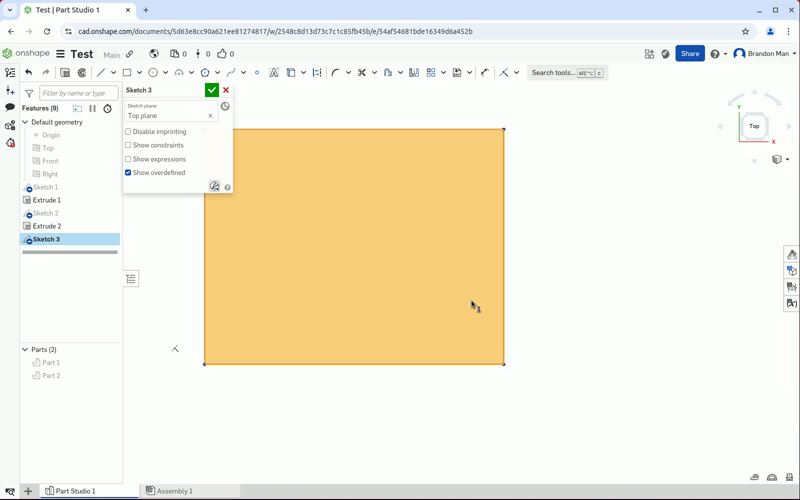
scroll(-6)
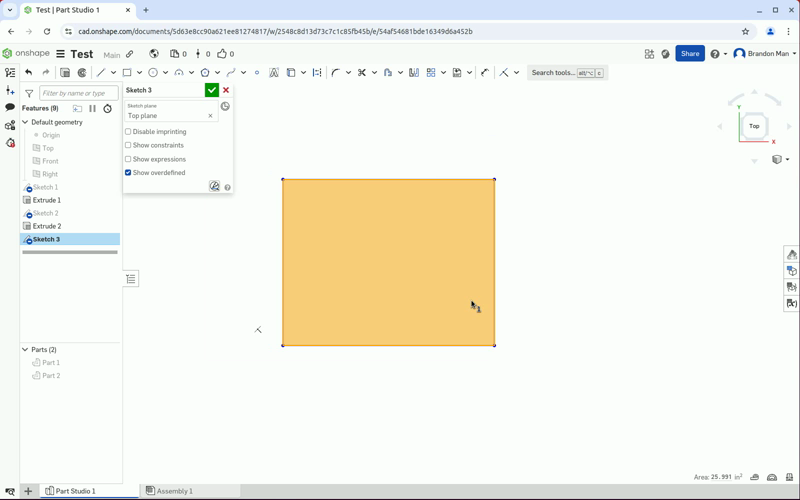
scroll(-6)
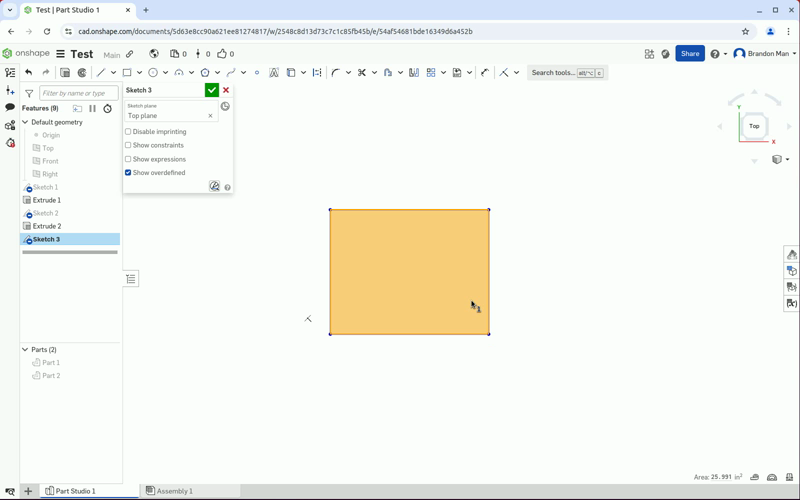
scroll(-6)
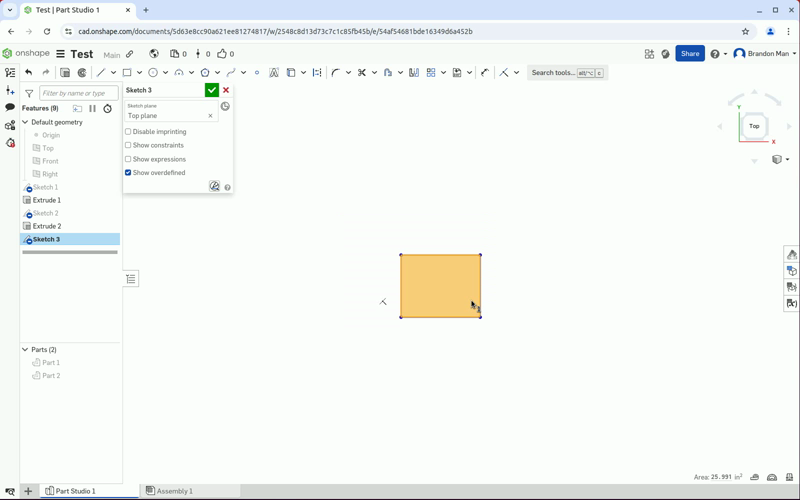
scroll(-6)
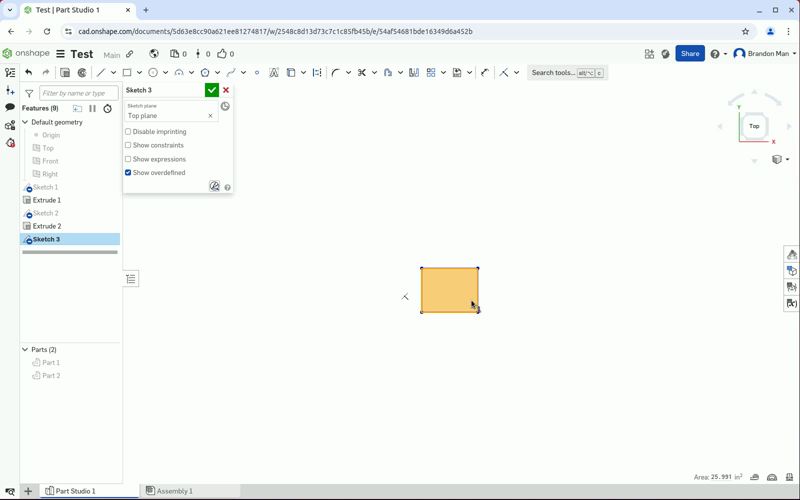
scroll(-6)
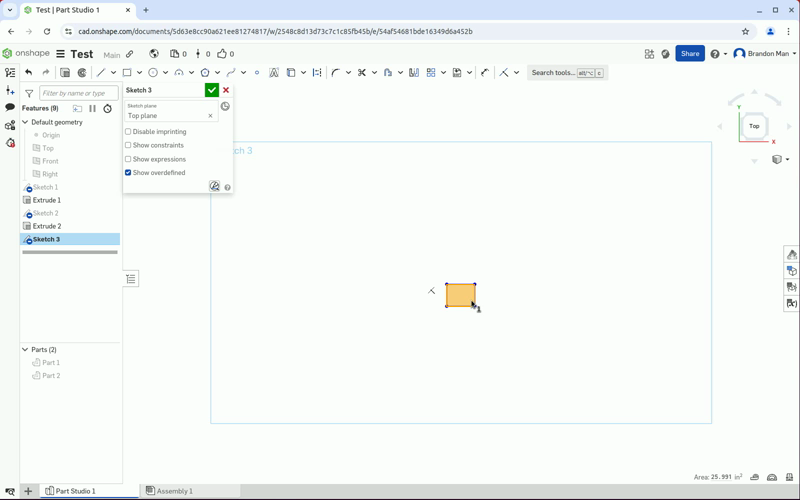
mouse_move(73, 352)
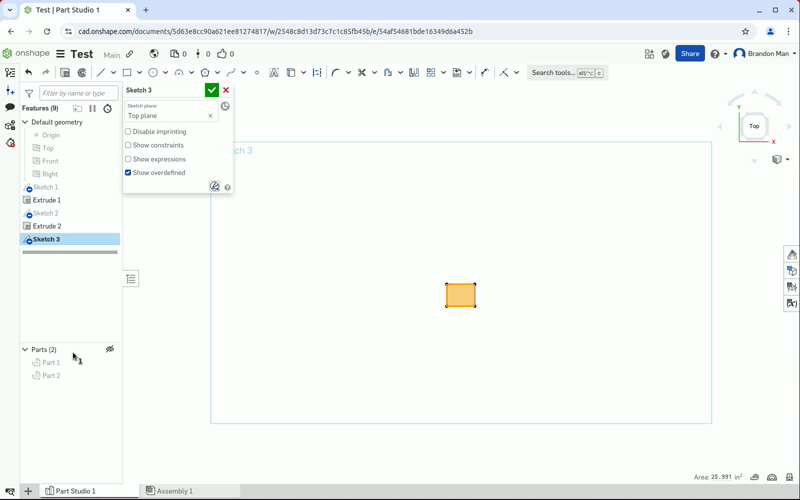
key(shift+y)
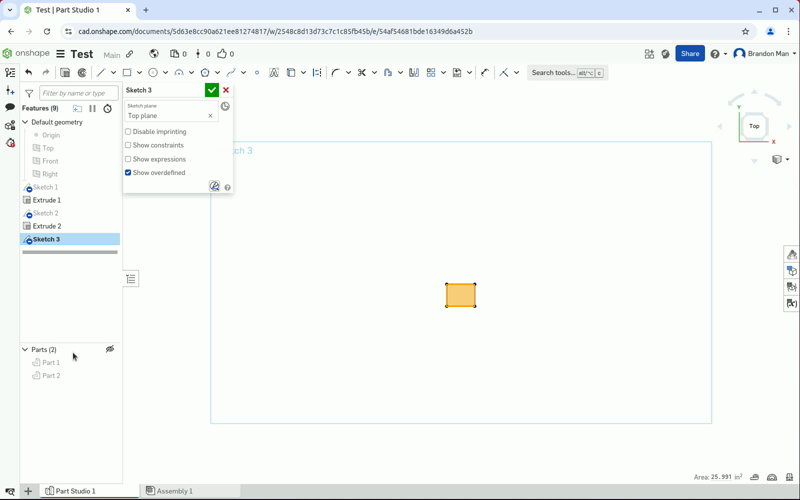
key(shift+e)
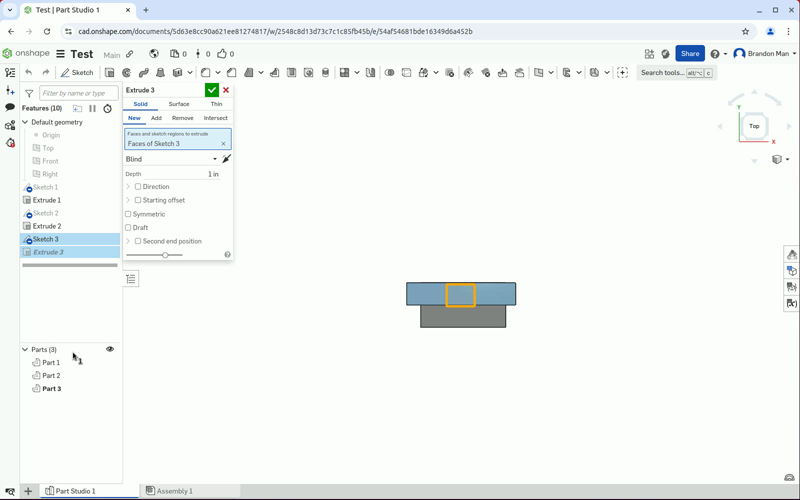
mouse_move(143, 106)
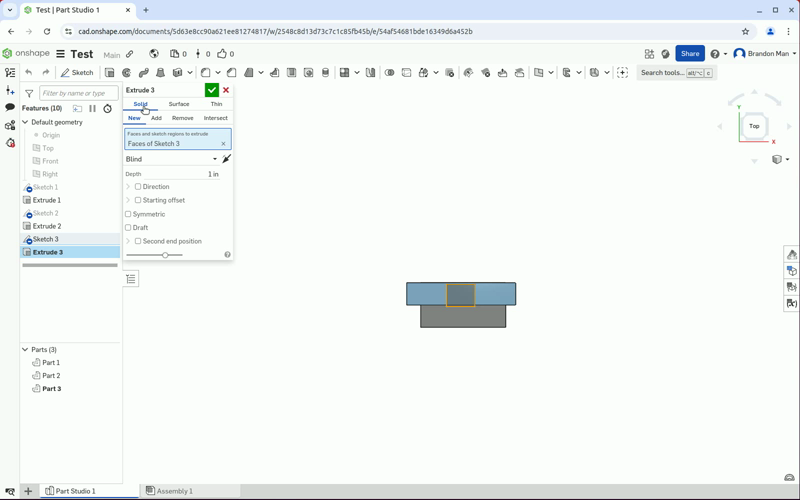
click(143, 106)
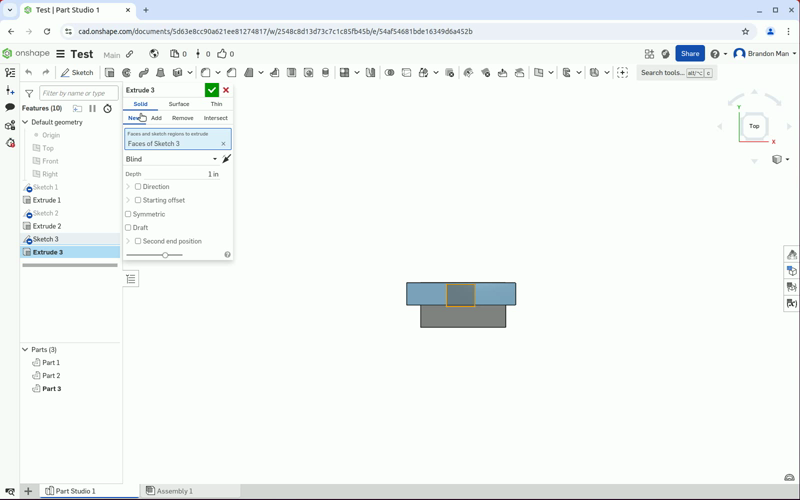
mouse_move(137, 120)
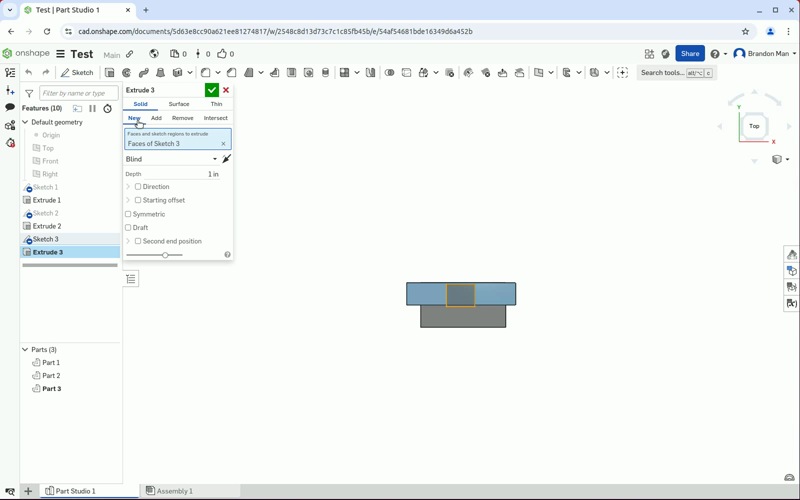
click(137, 120)
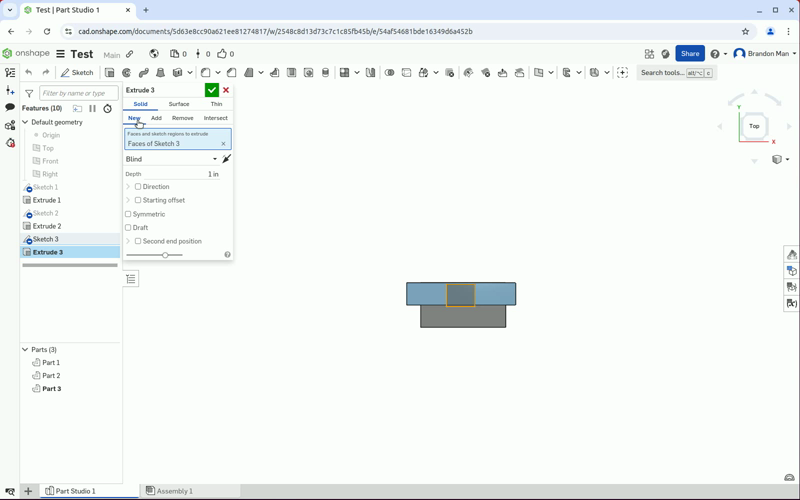
key(tab, 4)
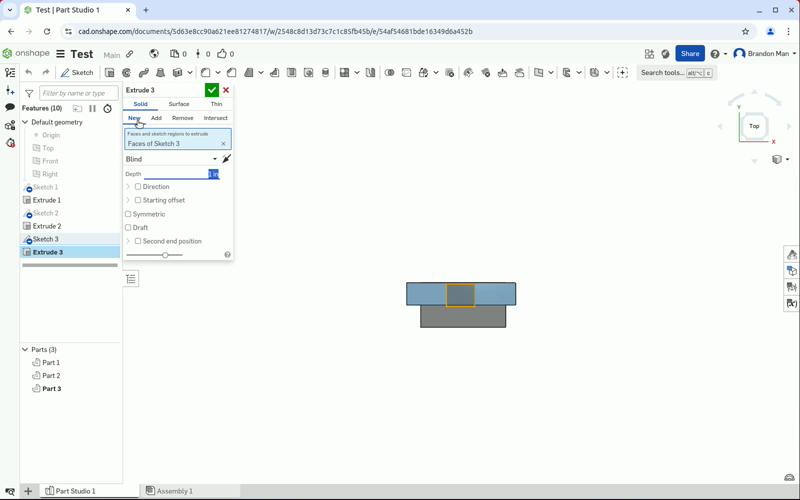
text(18.535)
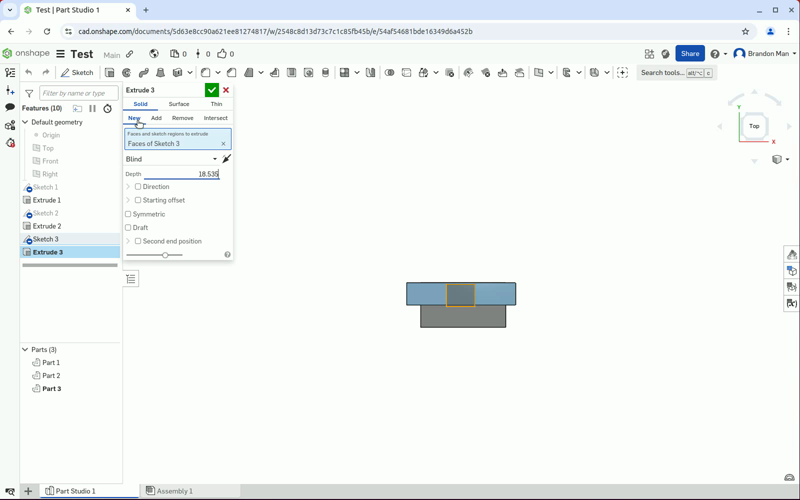
key(enter)
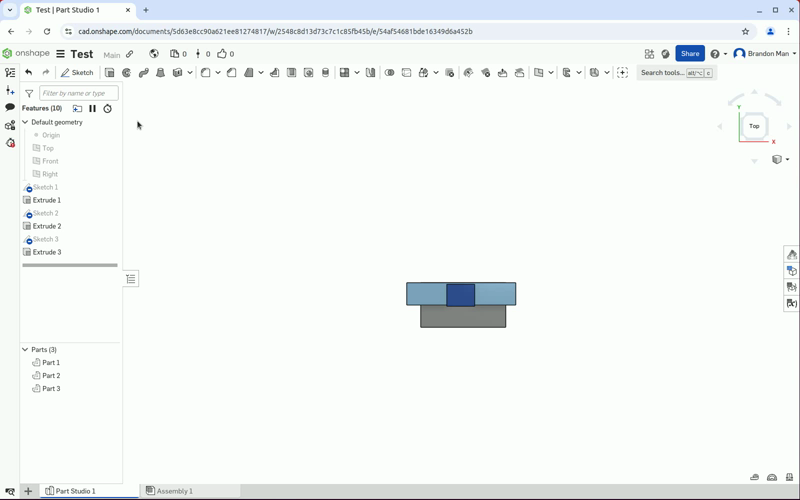
key(shift+h)
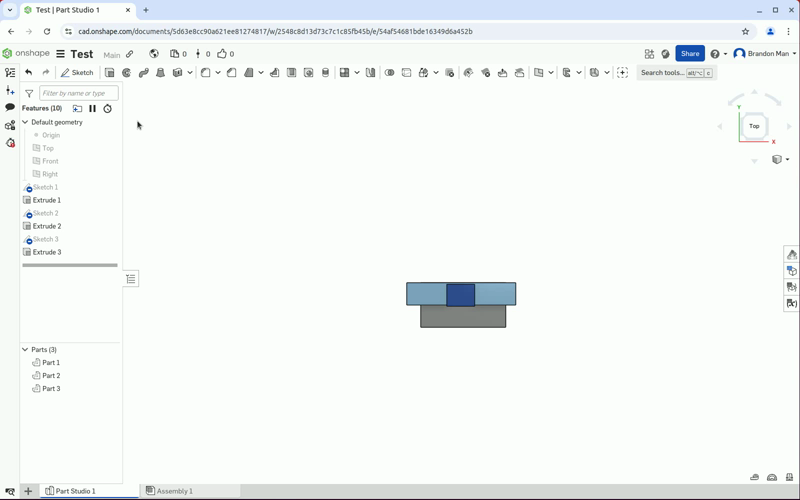
key(shift+h)
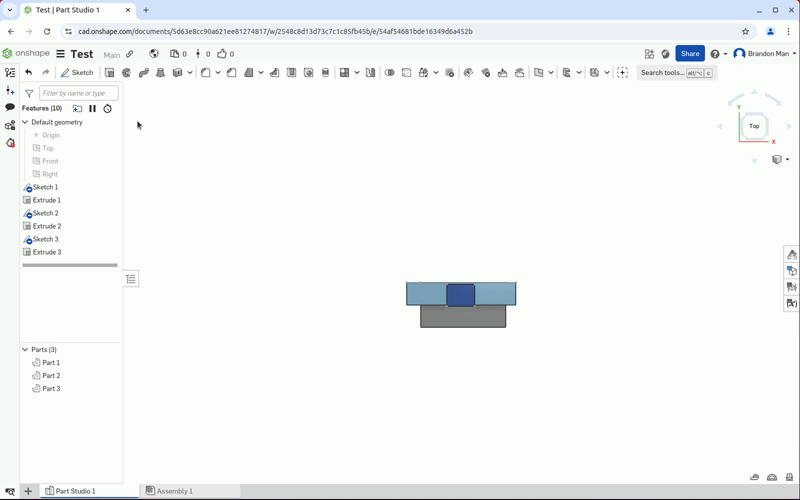
key(shift+7)
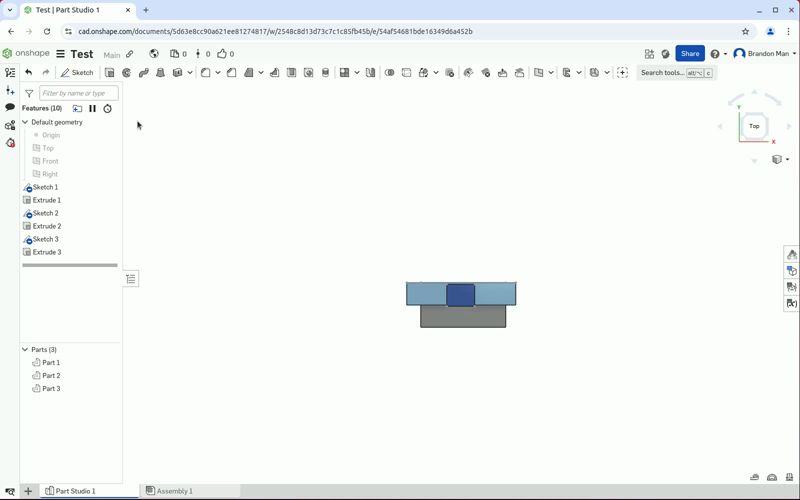
key(up, 3)
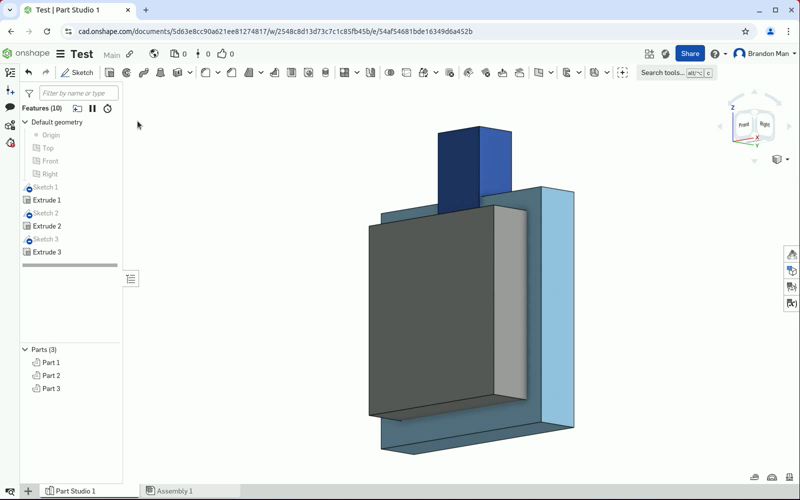
key(left, 3)
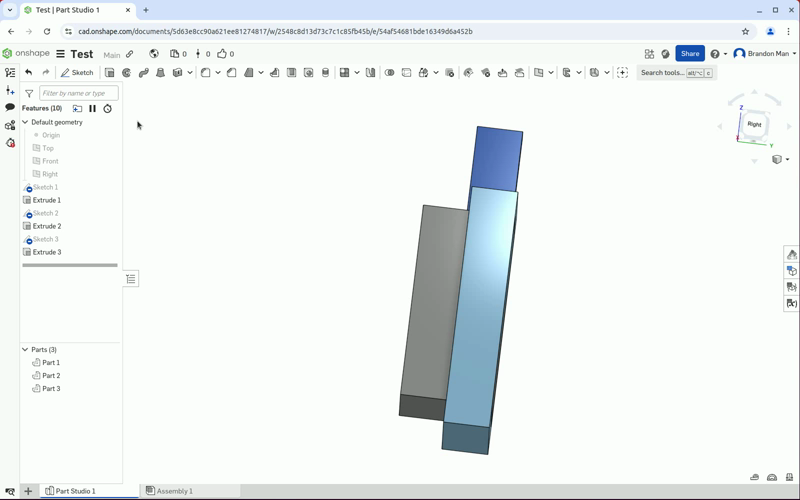
key(right, 3)
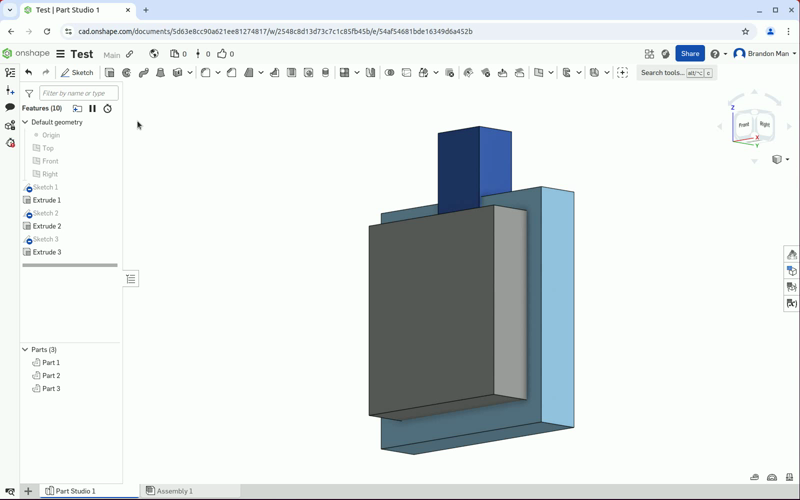
key(down, 3)
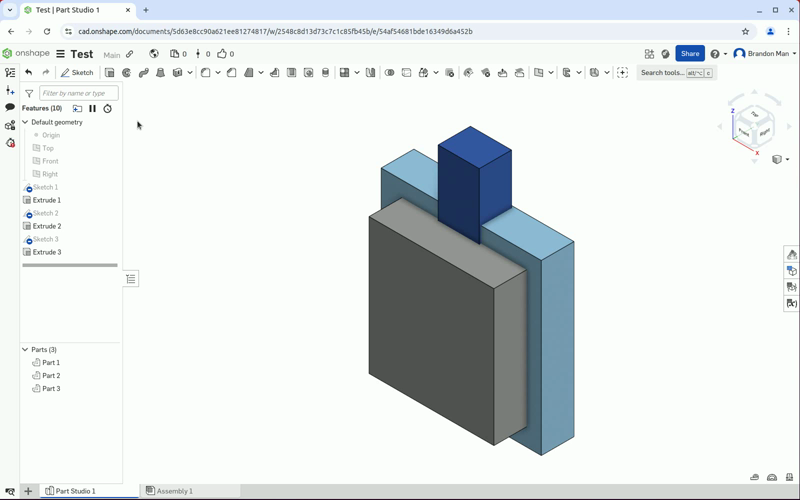
mouse_move(73, 189)
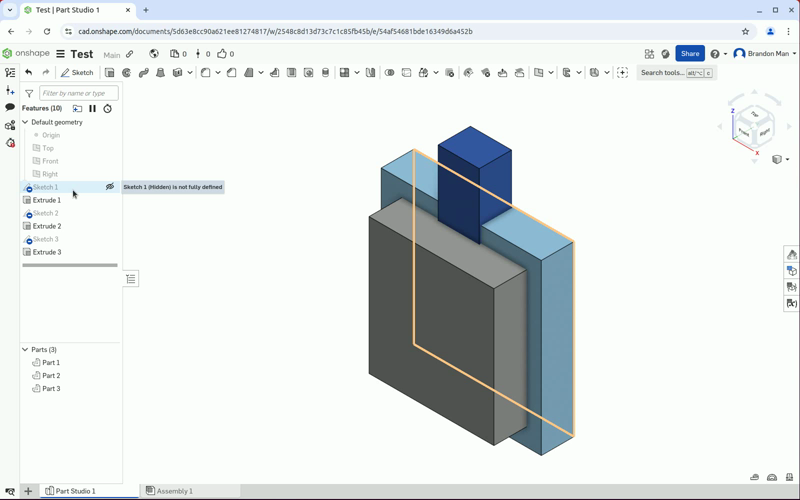
click(73, 189)